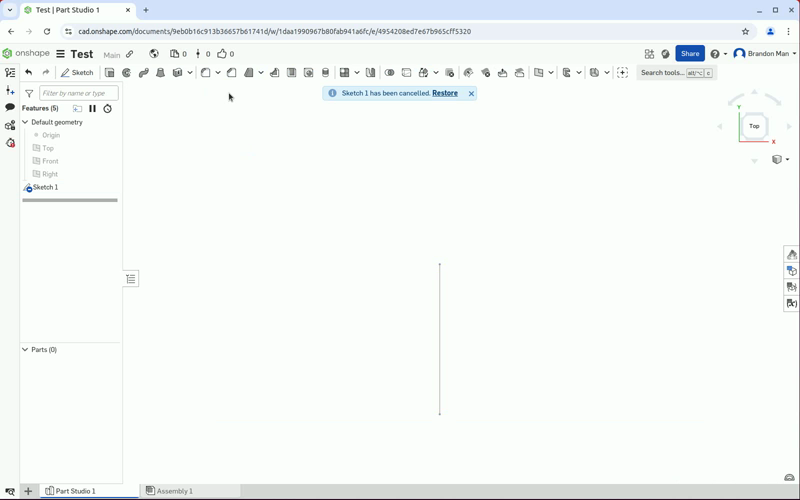
key(shift+h)
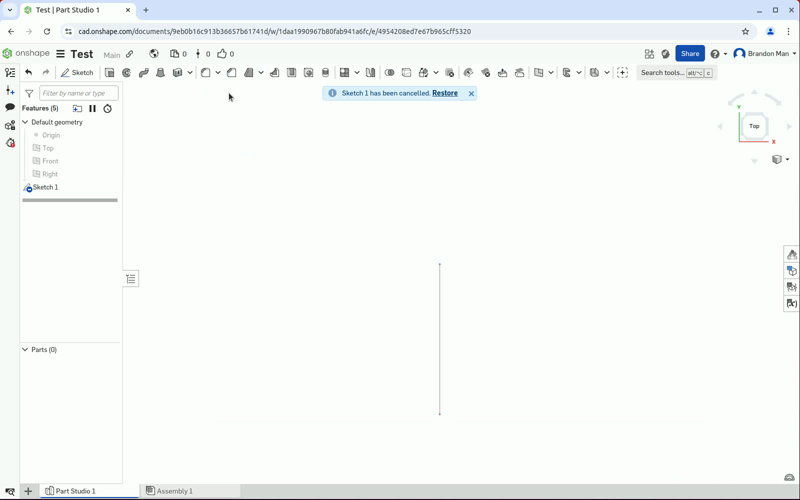
key(shift+s)
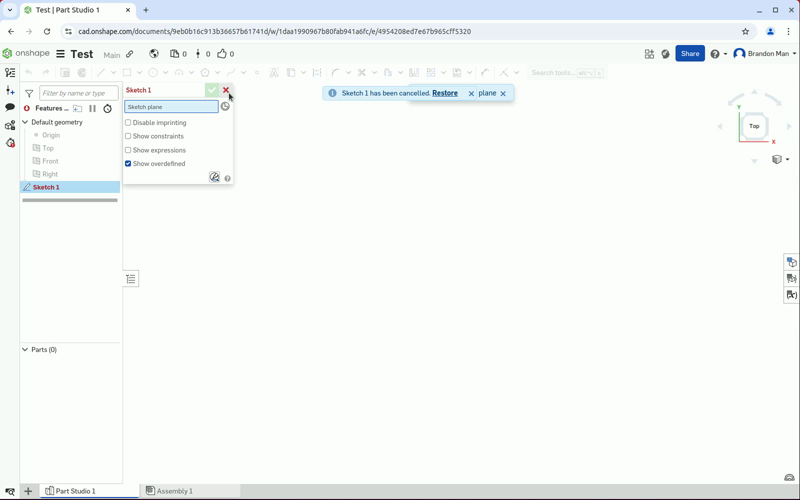
mouse_move(73, 150)
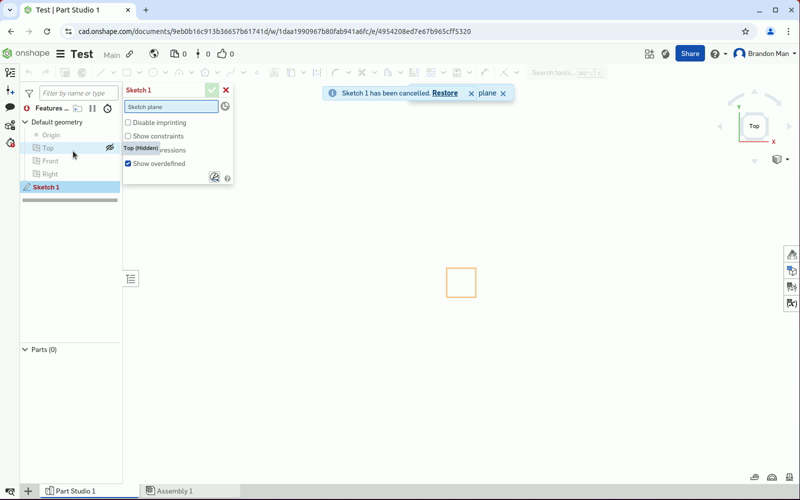
click(73, 150)
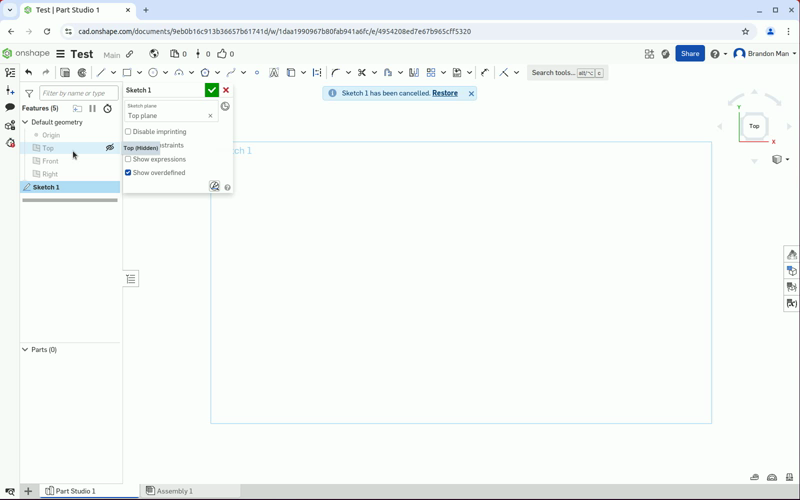
mouse_move(73, 352)
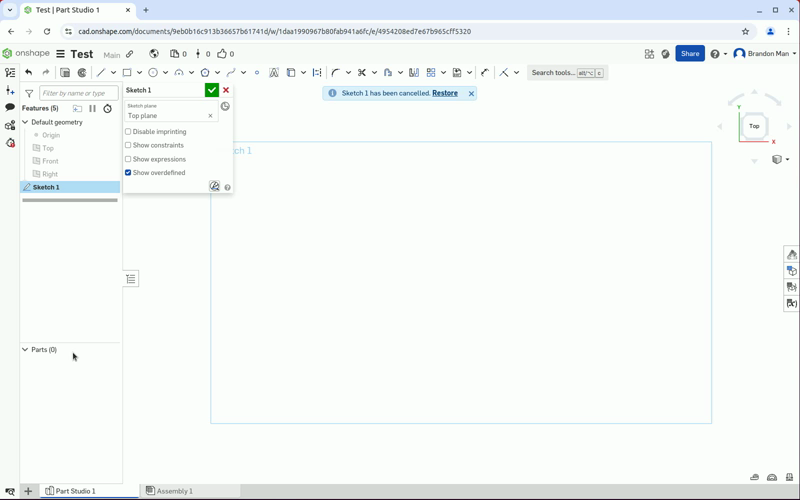
key(y)
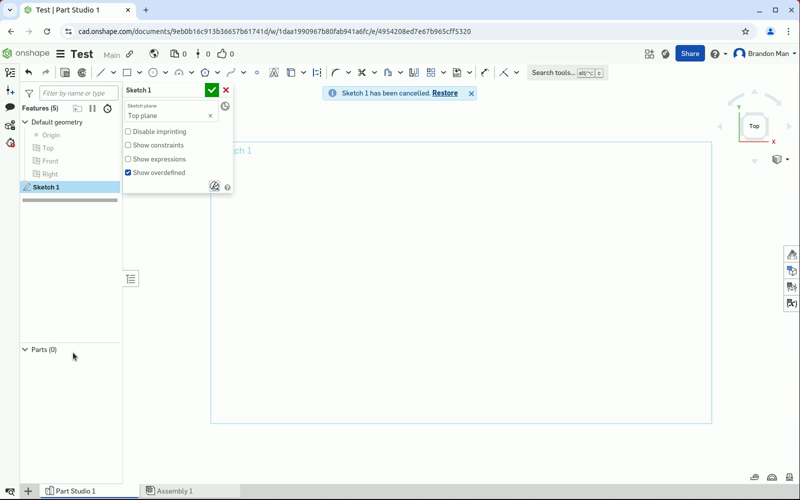
key(l)
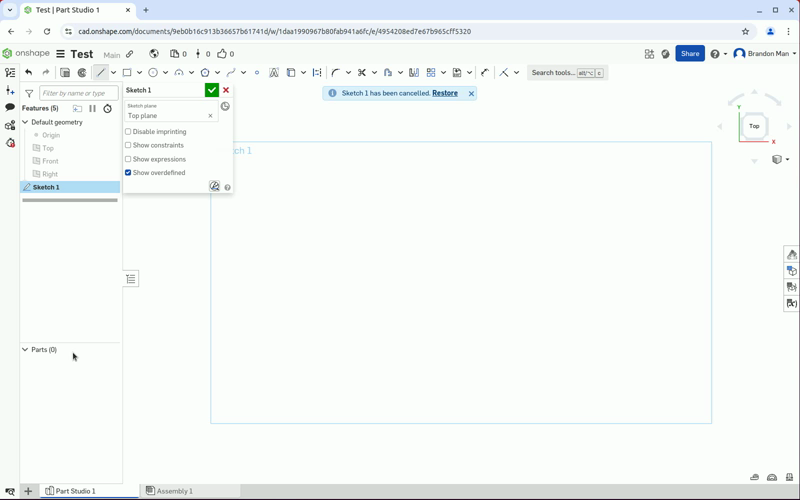
key_down(shift)
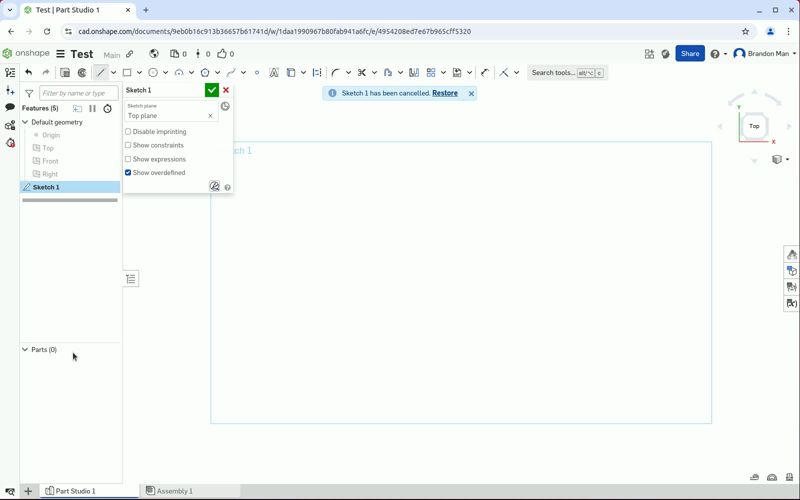
mouse_move(349, 282)
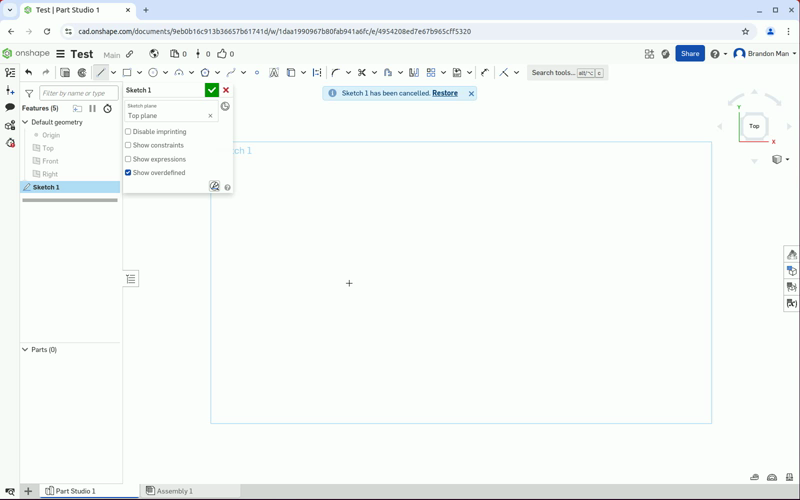
click(349, 282)
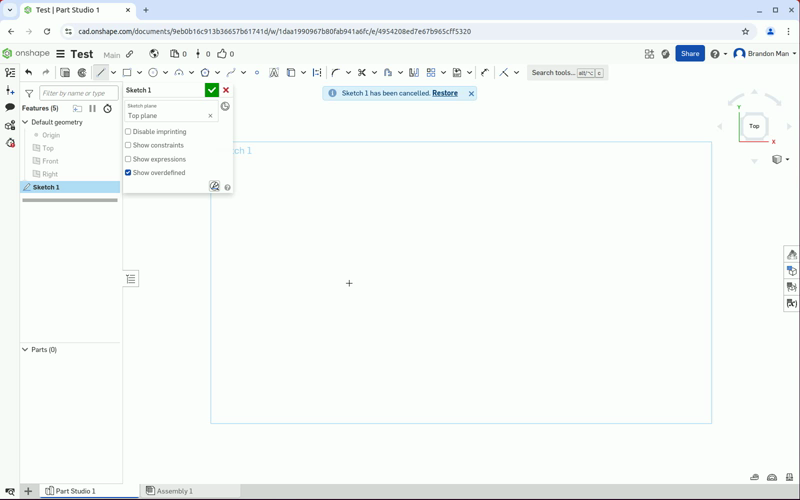
key_up(shift)
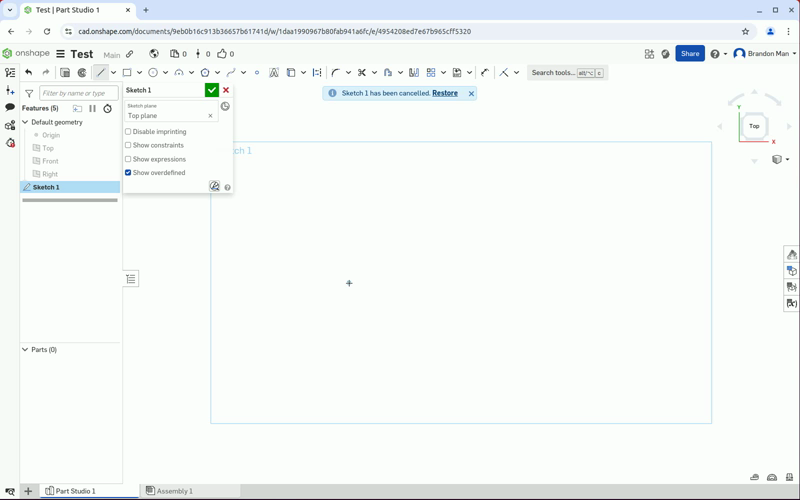
key_down(shift)
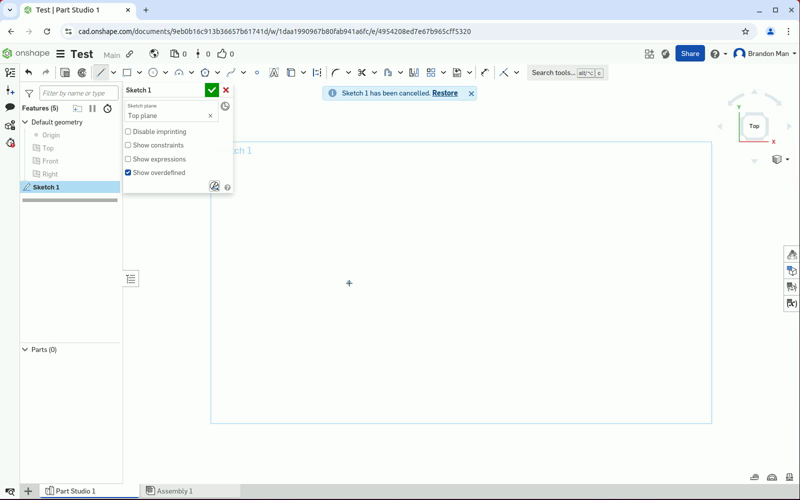
mouse_move(405, 378)
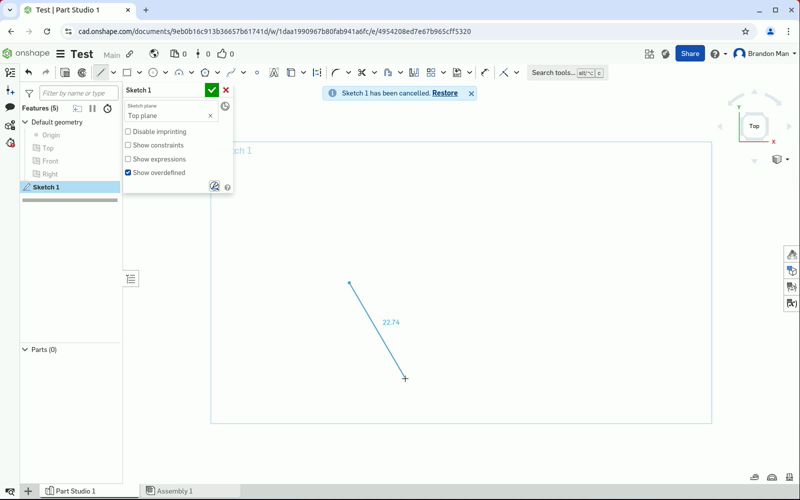
click(405, 378)
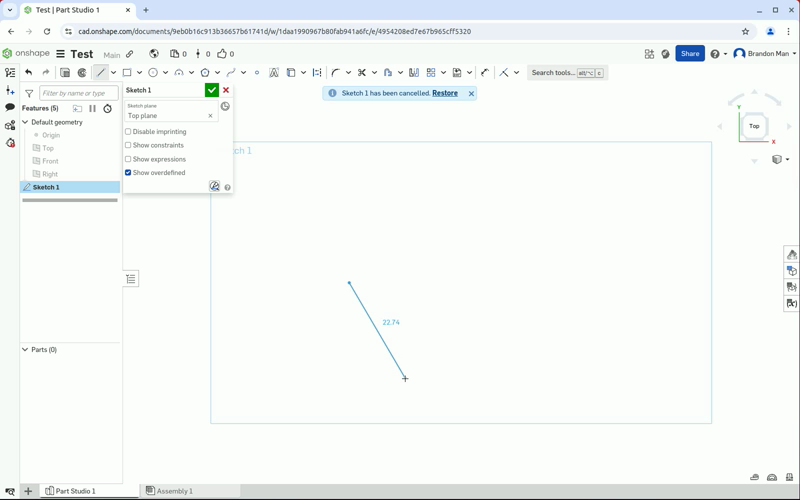
key_up(shift)
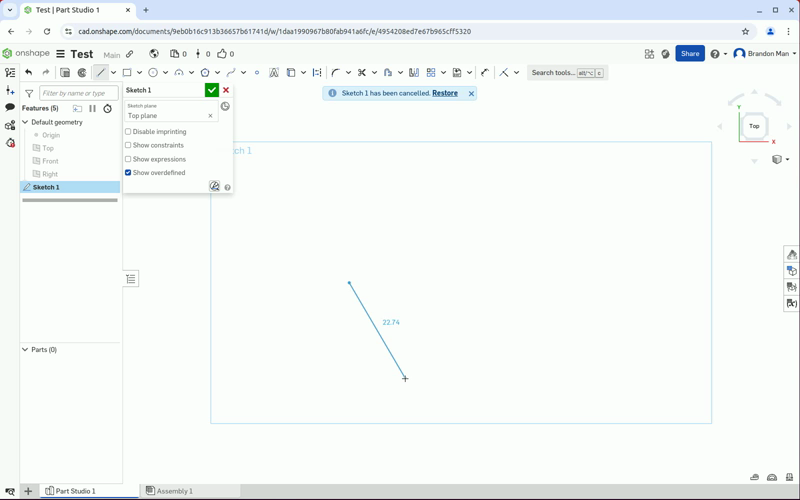
key_down(shift)
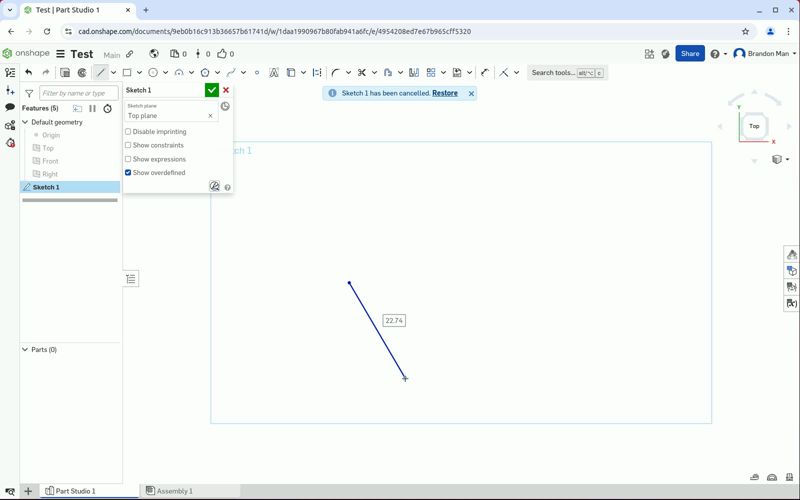
mouse_move(514, 378)
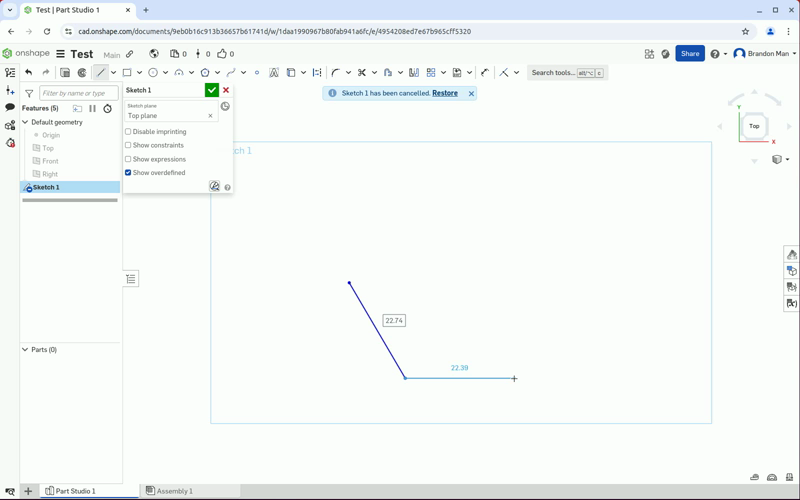
click(514, 378)
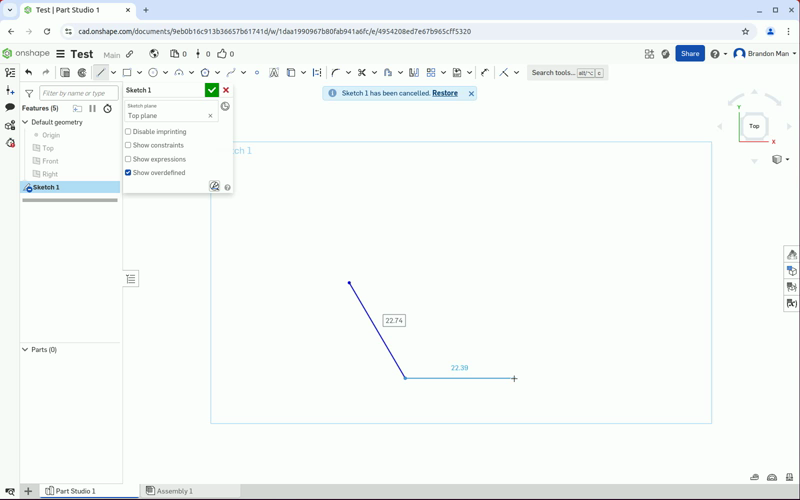
key_up(shift)
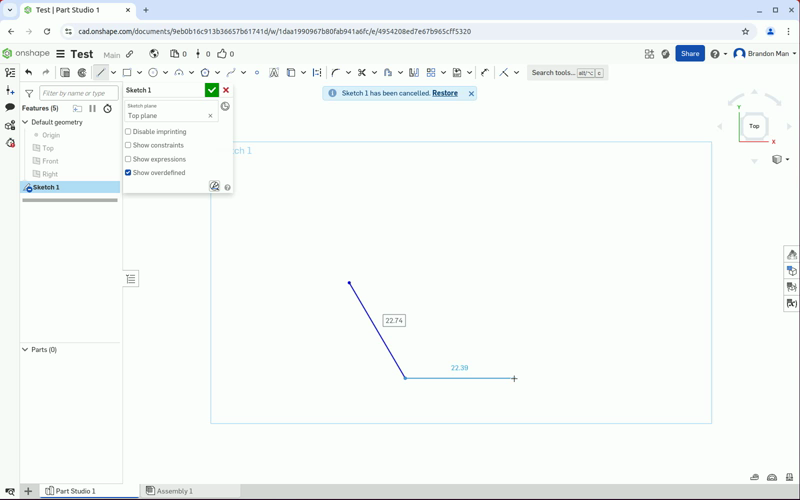
key_down(shift)
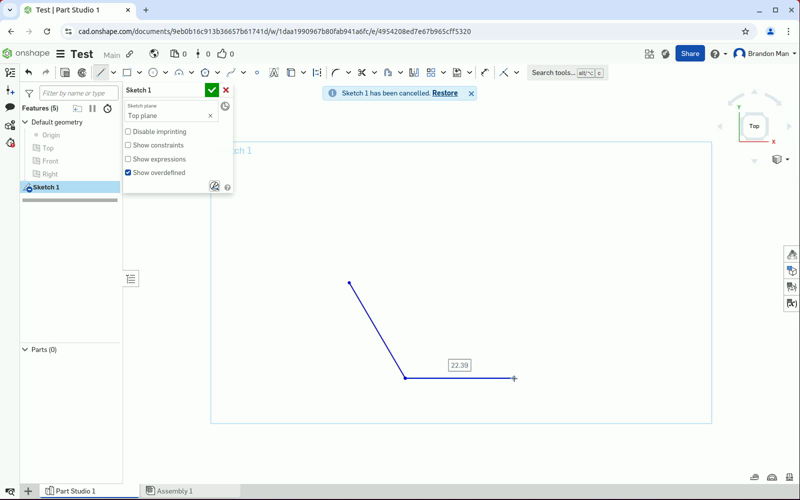
mouse_move(569, 282)
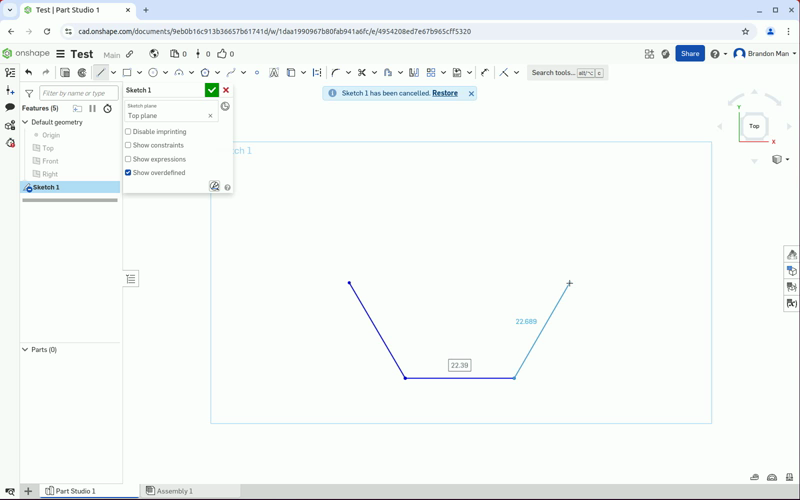
click(569, 282)
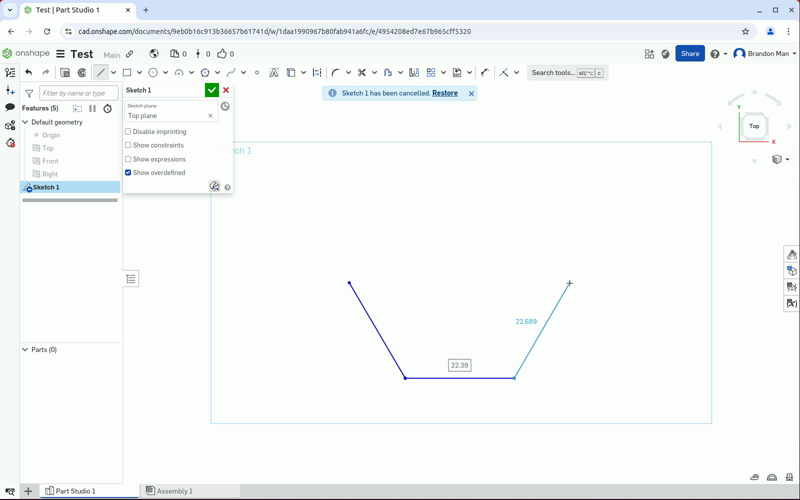
key_up(shift)
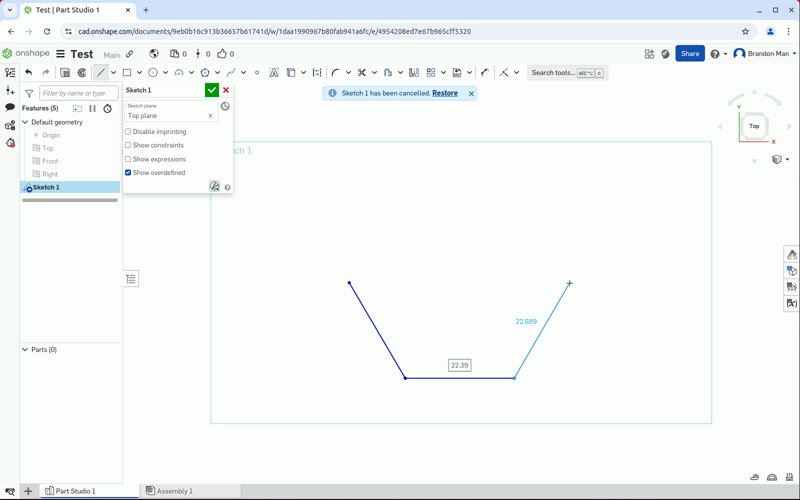
key_down(shift)
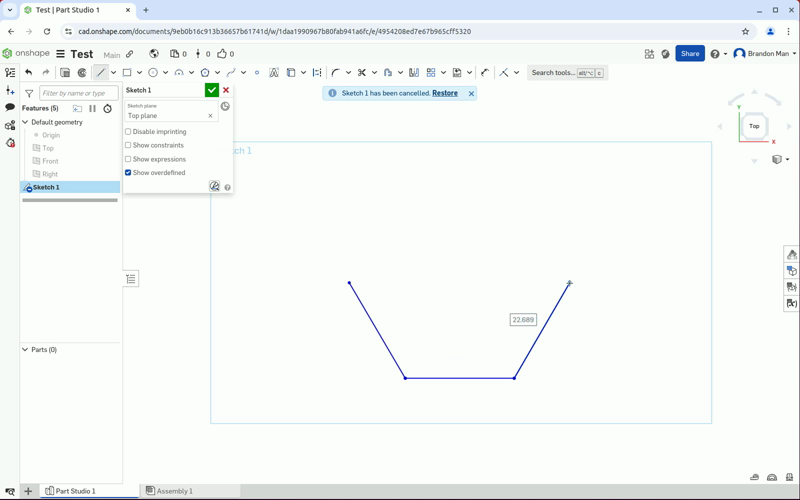
mouse_move(514, 187)
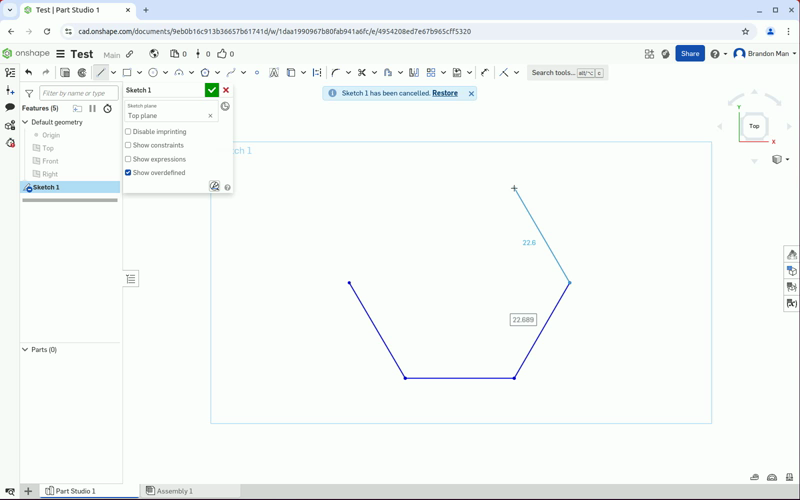
click(514, 187)
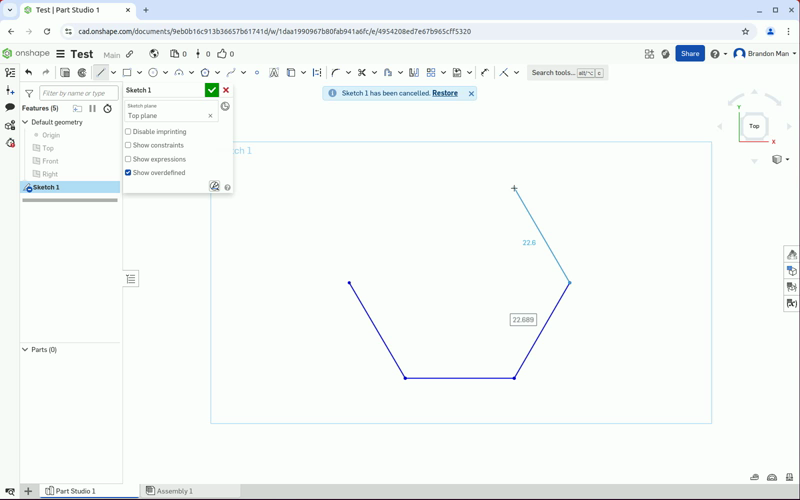
key_up(shift)
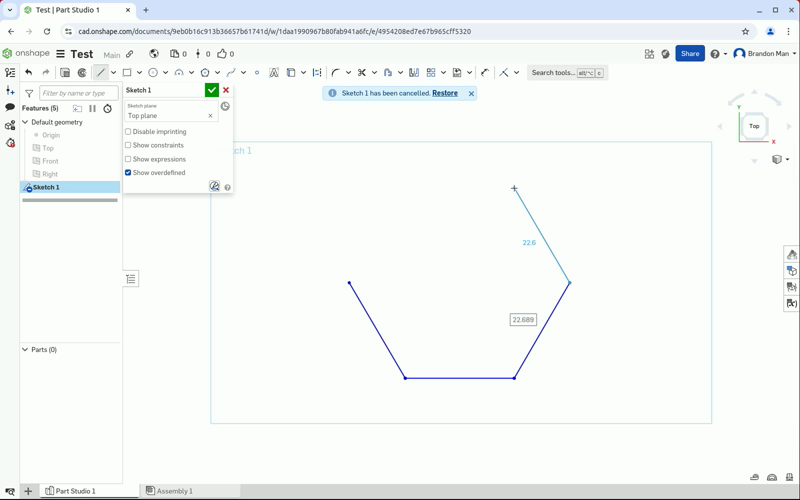
key_down(shift)
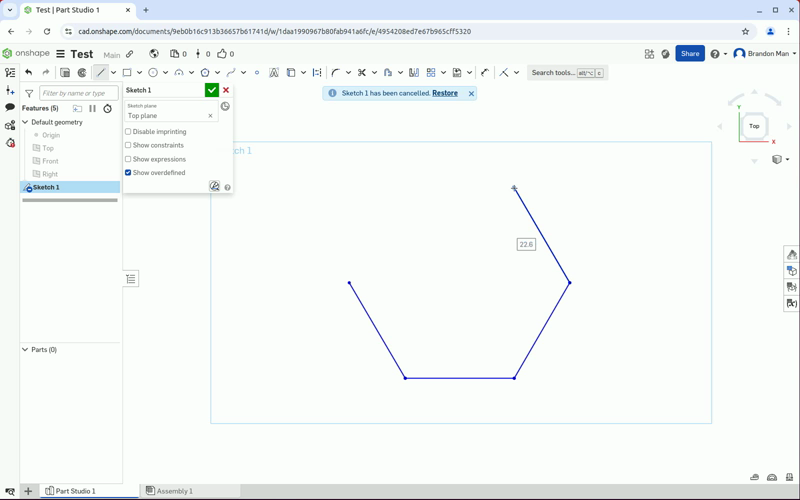
mouse_move(405, 187)
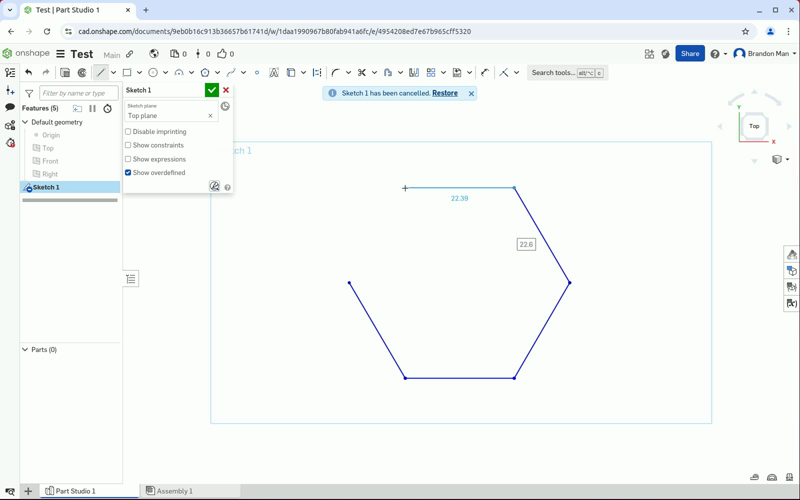
click(405, 187)
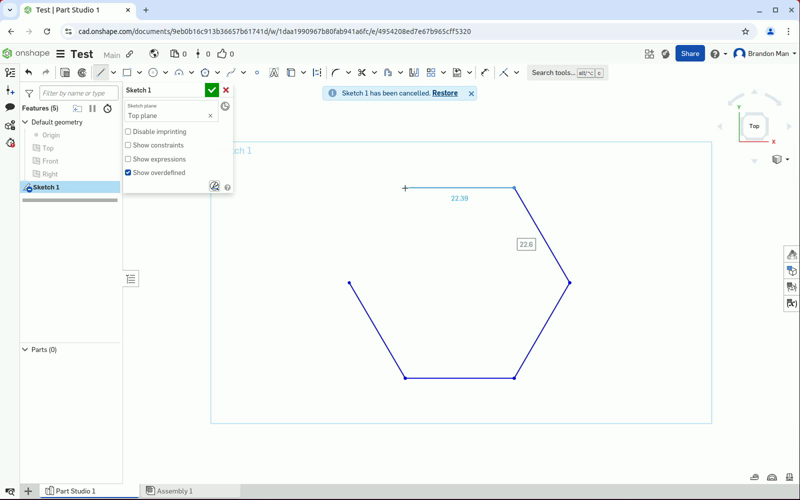
key_up(shift)
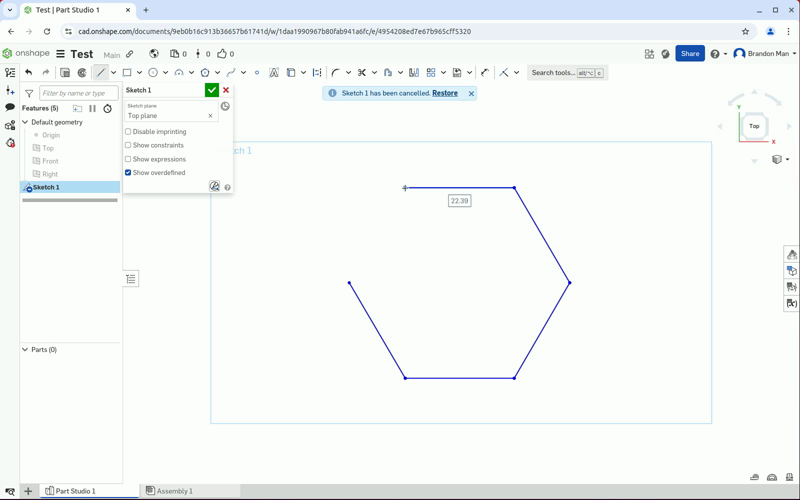
key_down(shift)
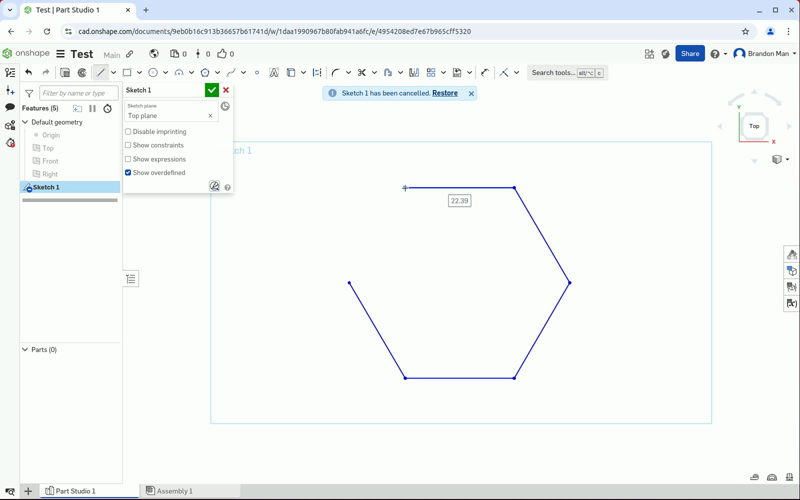
mouse_move(349, 282)
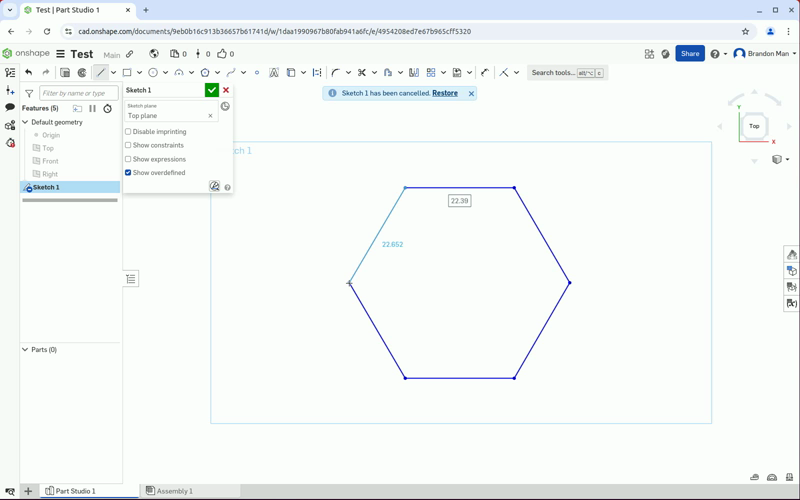
key_up(shift)
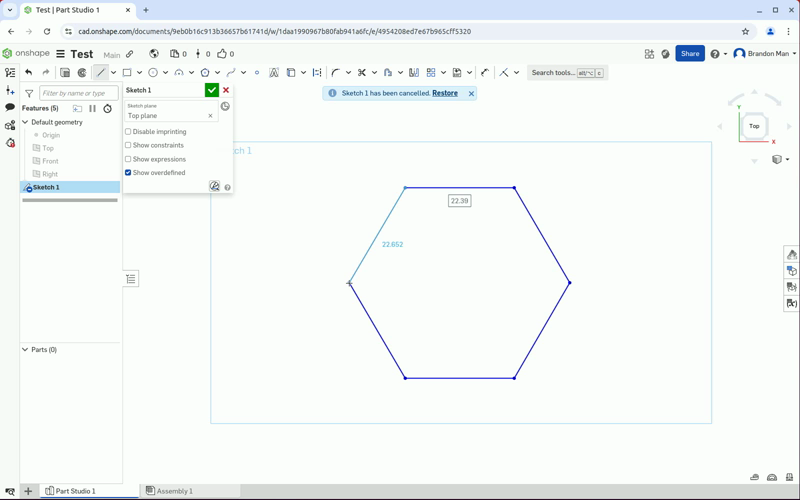
click(349, 282)
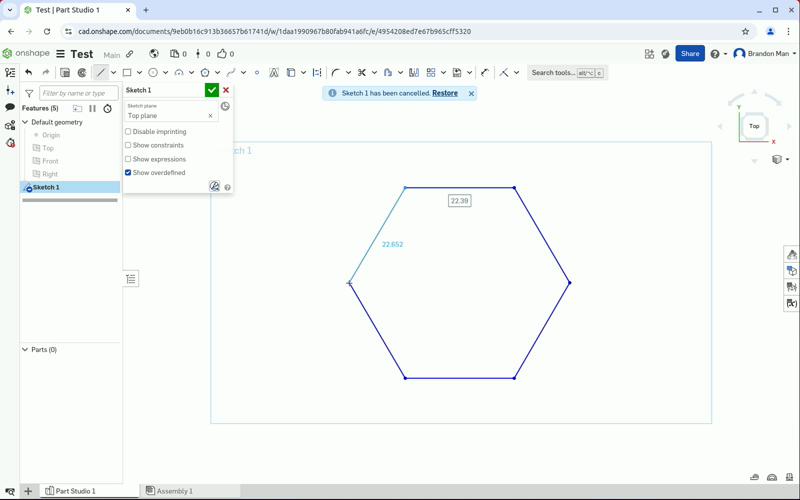
key(esc)
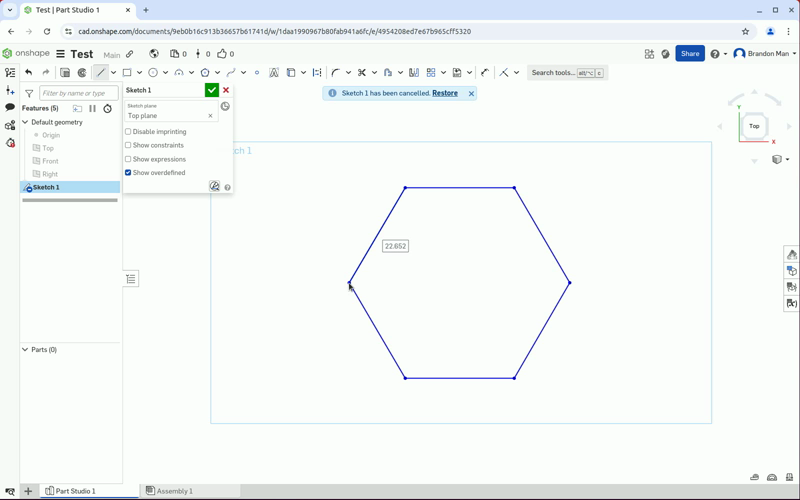
mouse_move(502, 257)
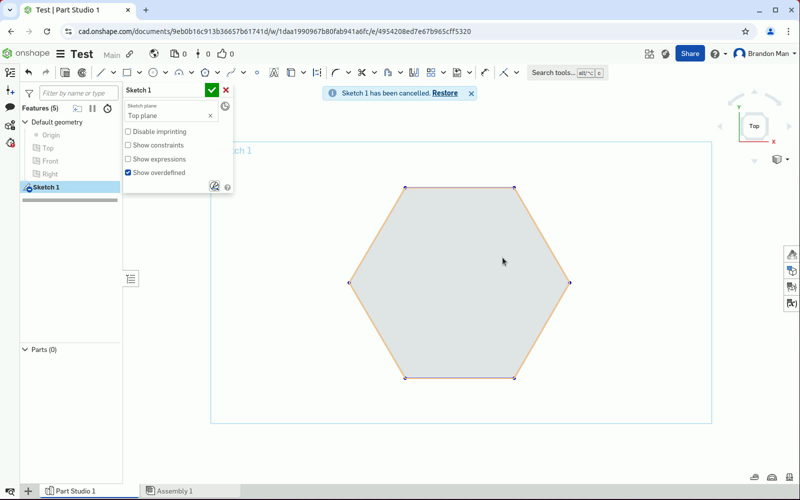
click(502, 257)
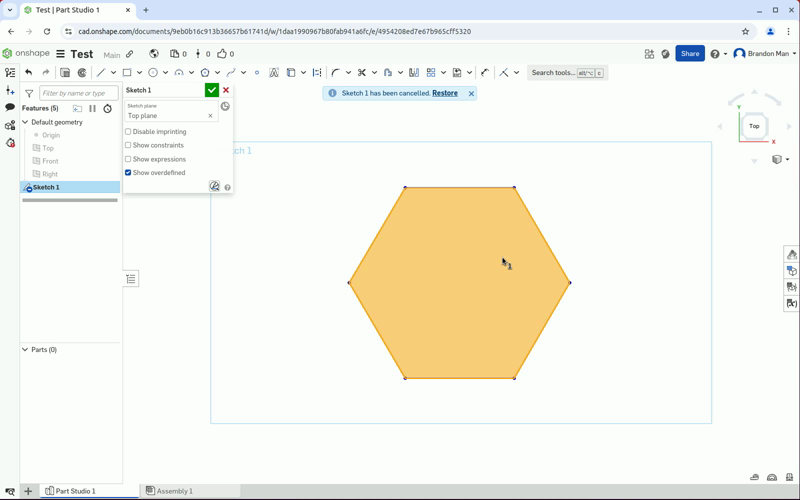
mouse_move(73, 352)
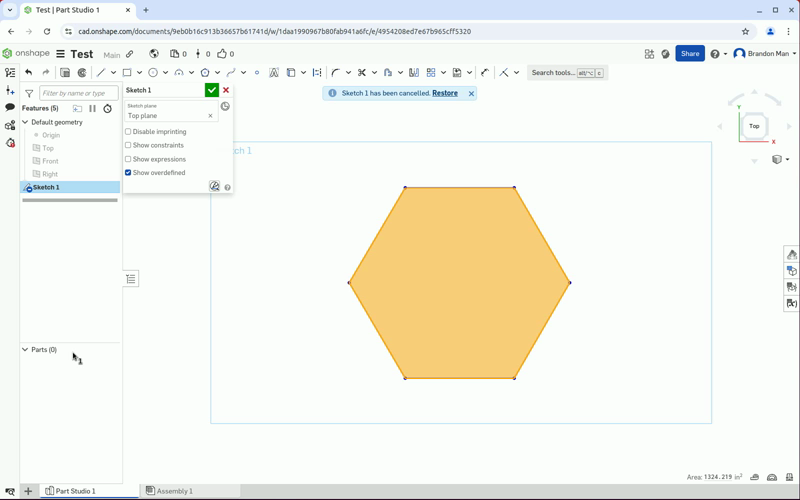
key(shift+y)
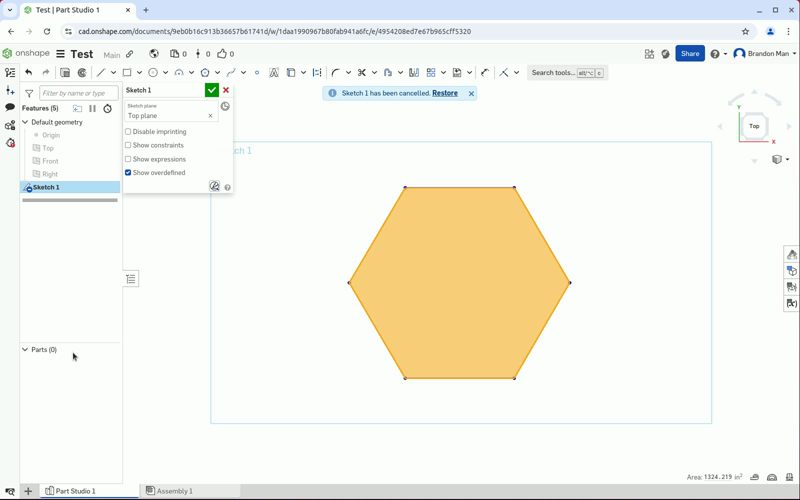
key(shift+e)
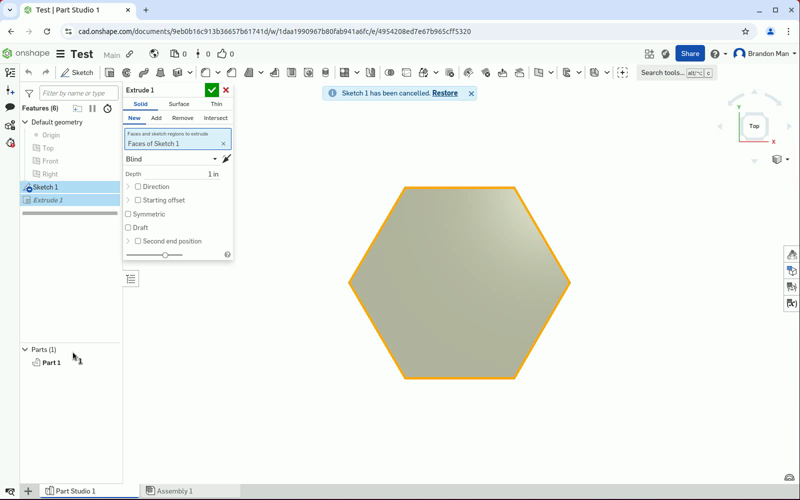
mouse_move(143, 106)
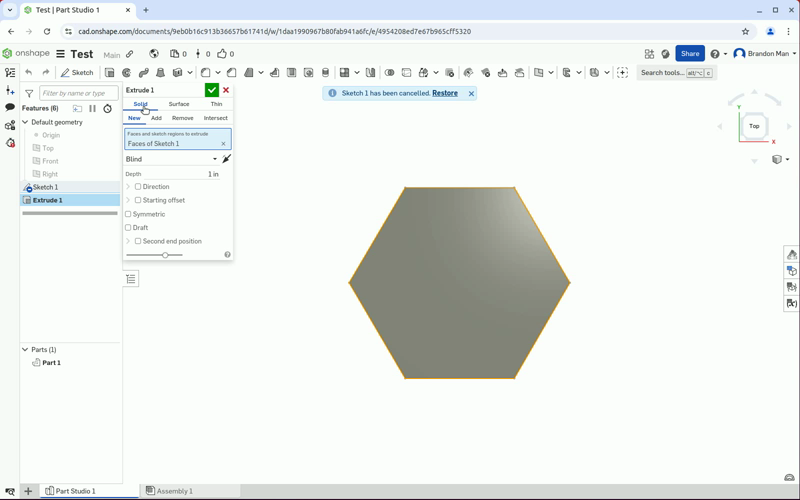
click(143, 106)
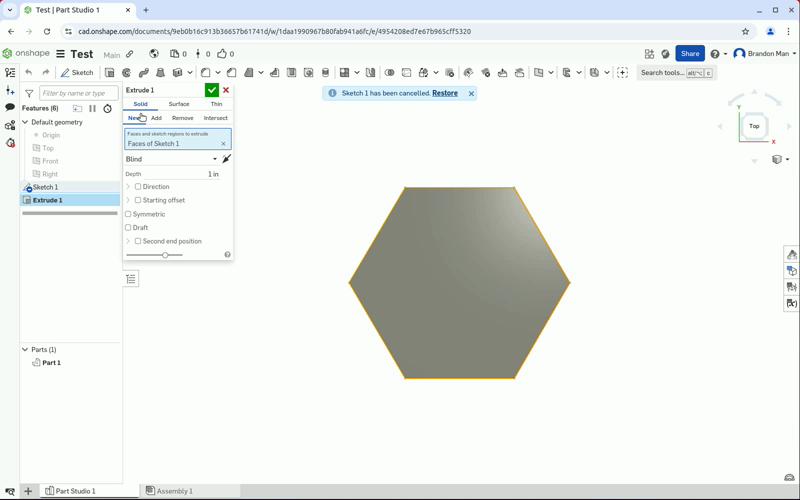
mouse_move(137, 120)
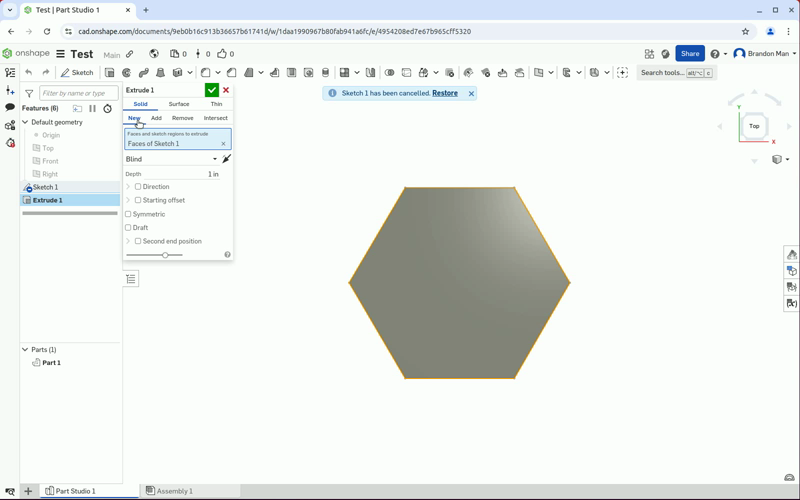
click(137, 120)
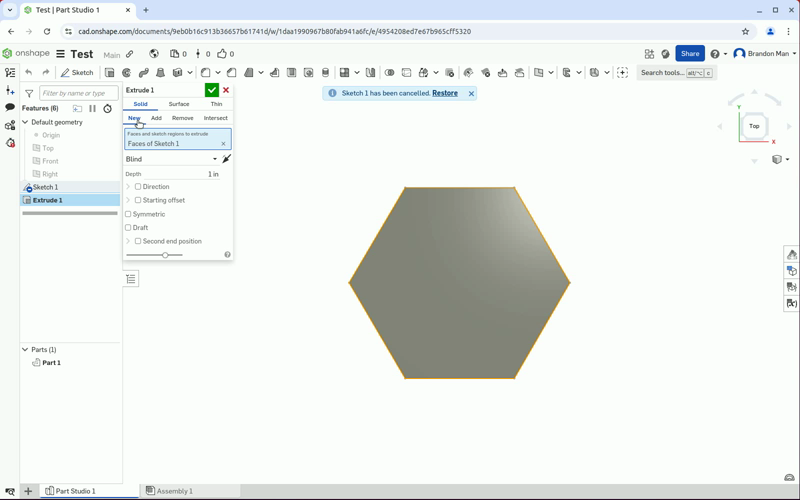
key(tab, 4)
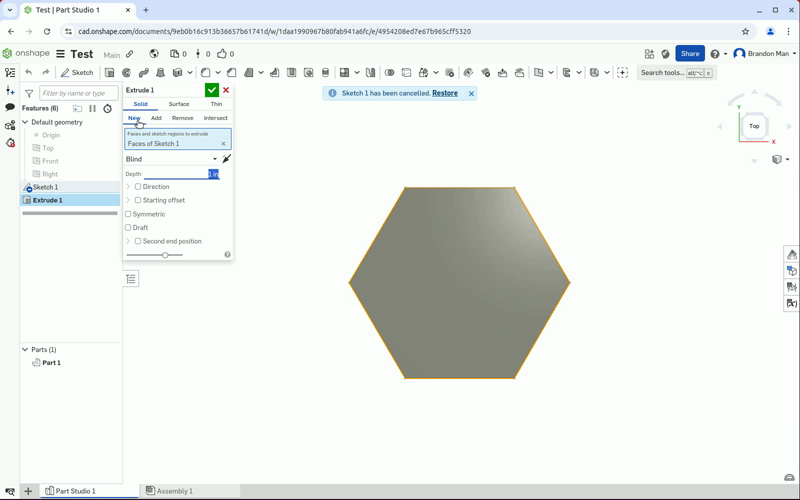
text(15.405)
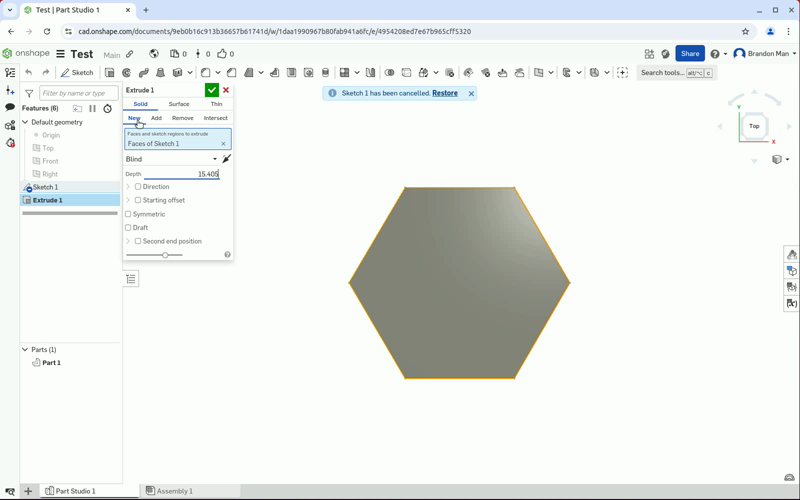
key(enter)
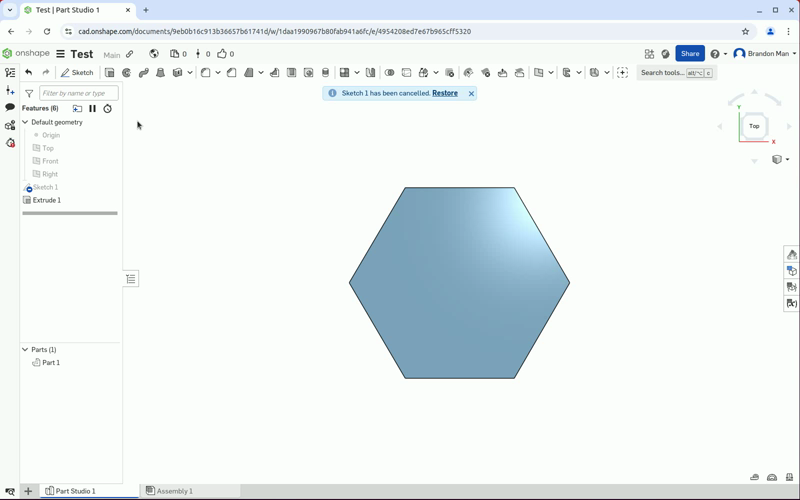
key(shift+h)
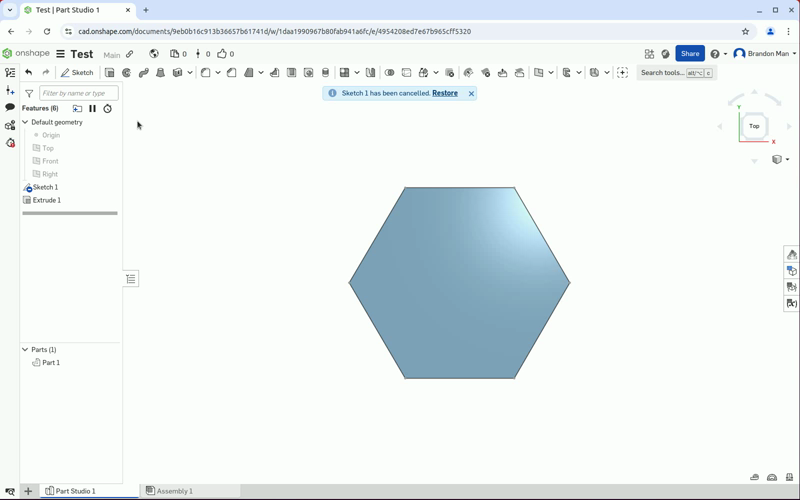
key(shift+h)
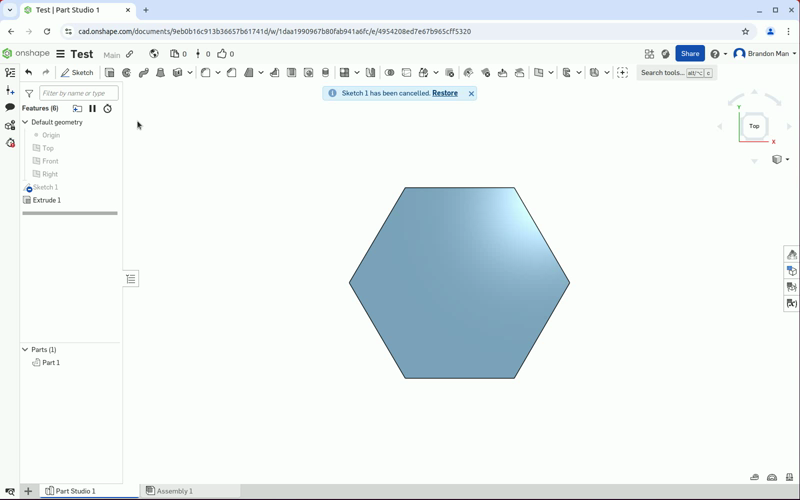
mouse_move(73, 189)
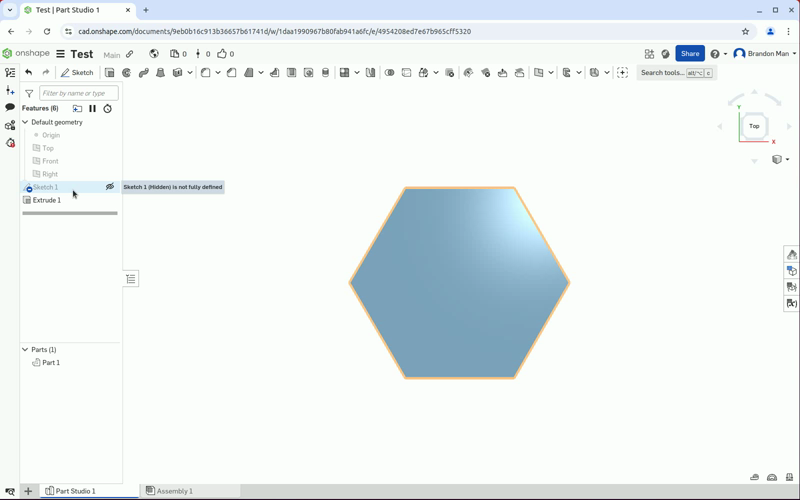
click(73, 189)
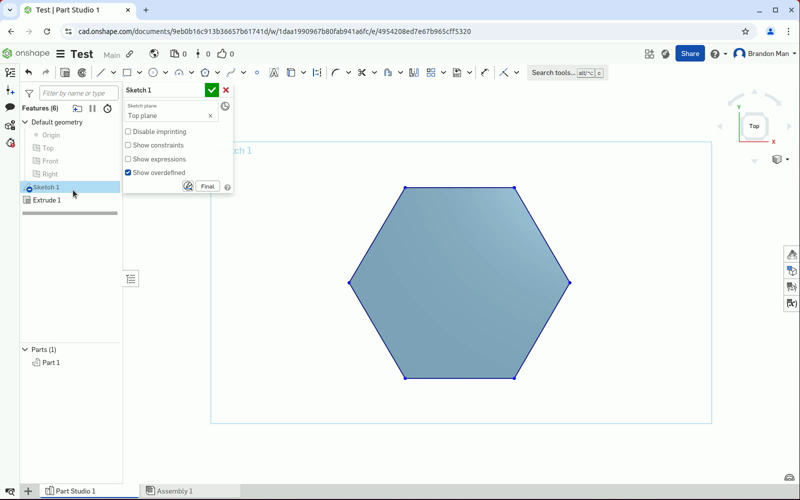
mouse_move(229, 92)
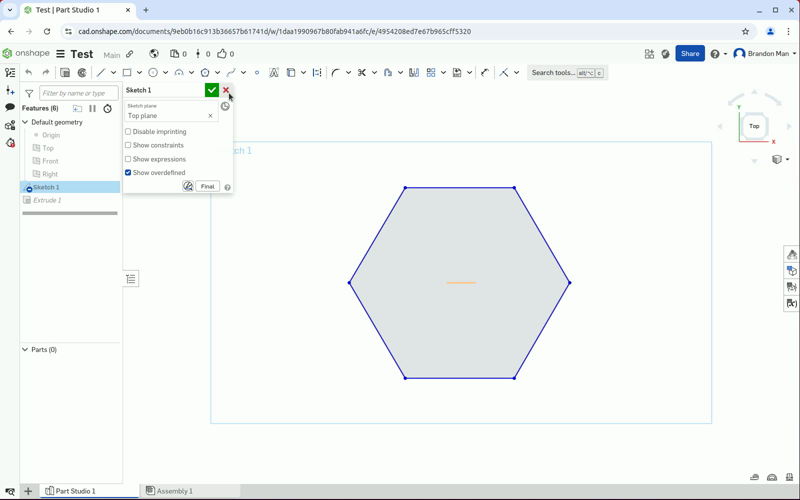
click(229, 92)
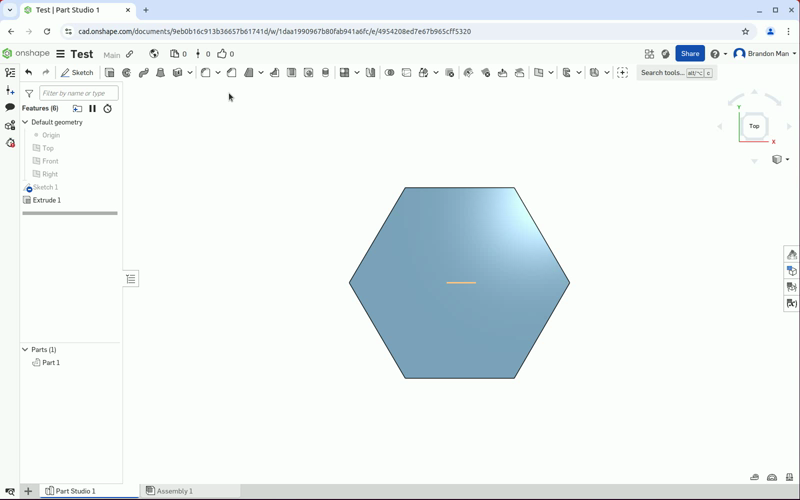
mouse_move(541, 75)
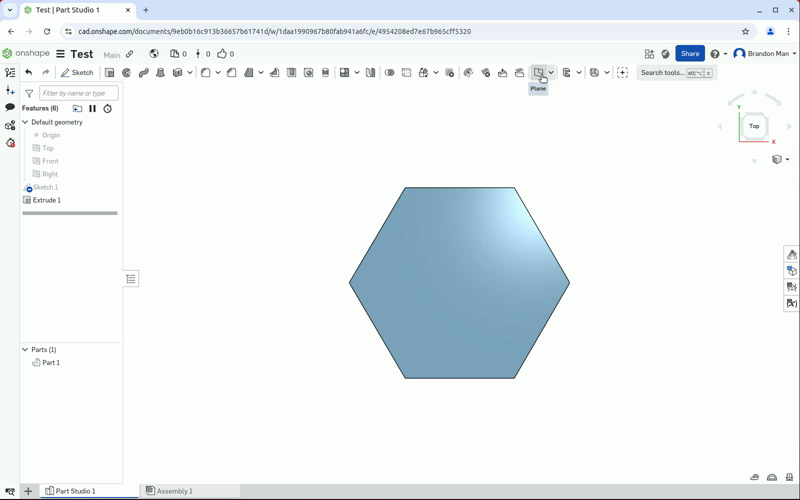
click(541, 75)
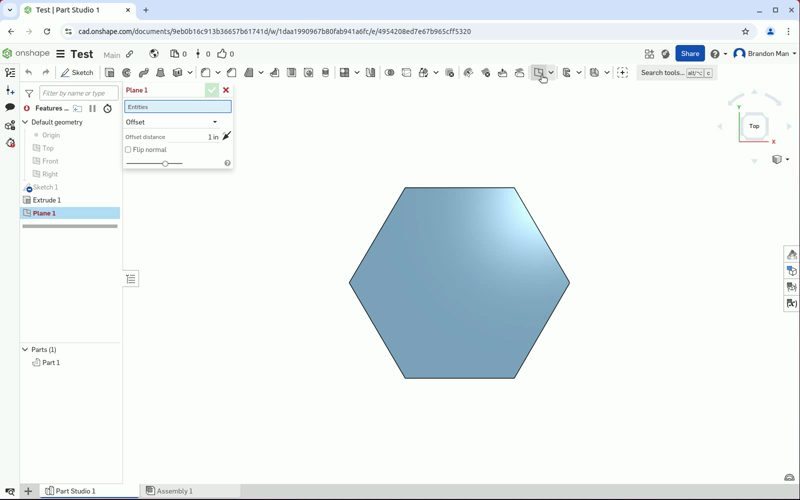
mouse_move(73, 150)
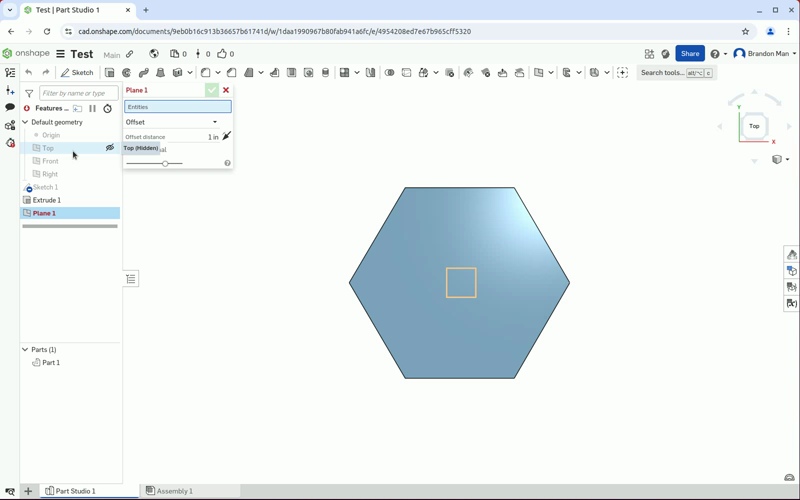
click(73, 150)
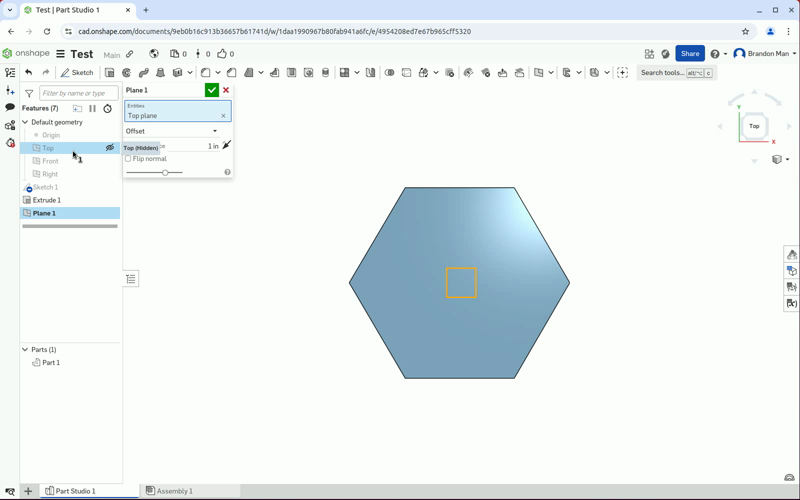
key(tab, 2)
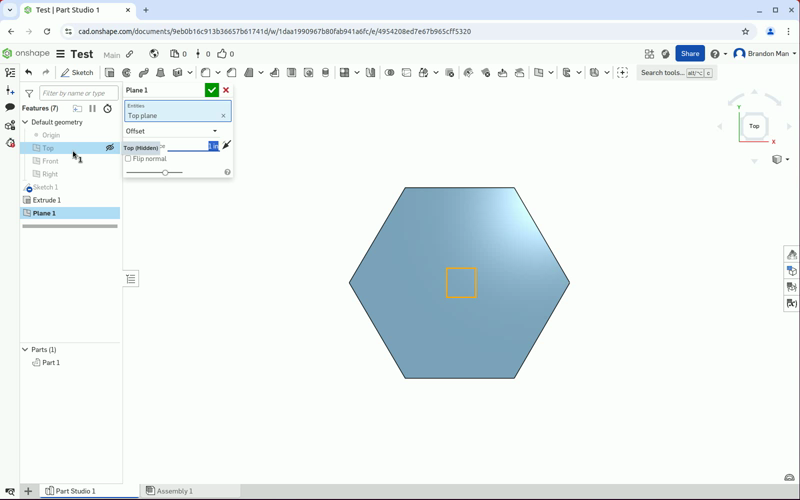
text(15.405)
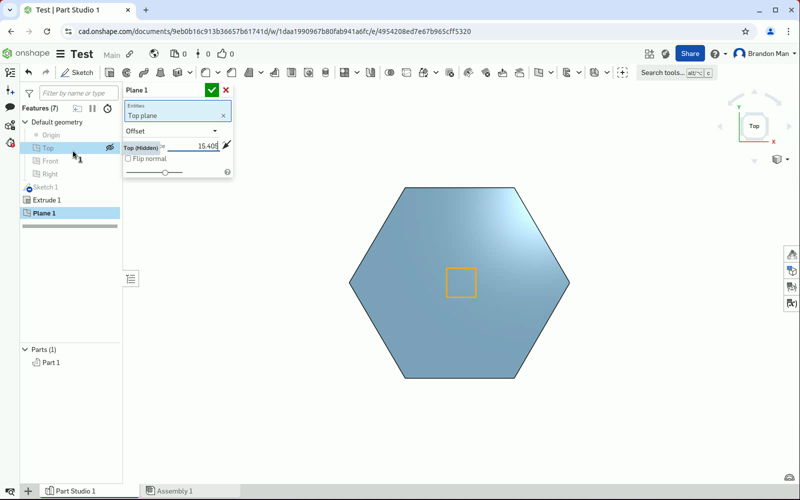
key(enter, 2)
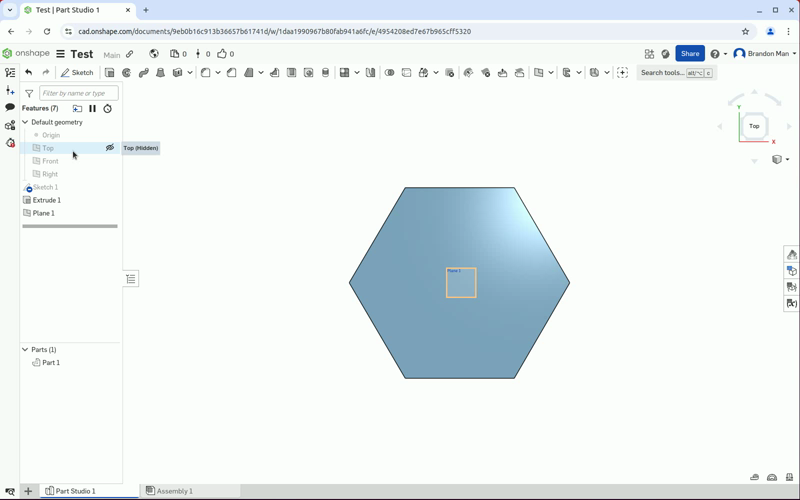
key(shift+s)
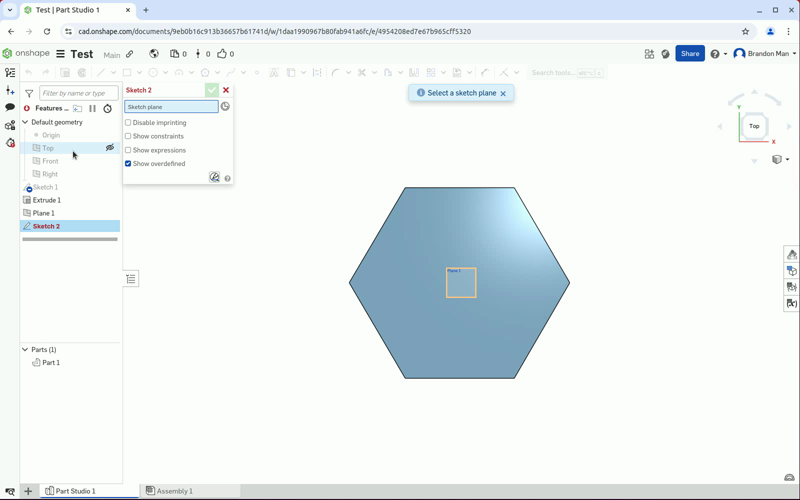
mouse_move(73, 215)
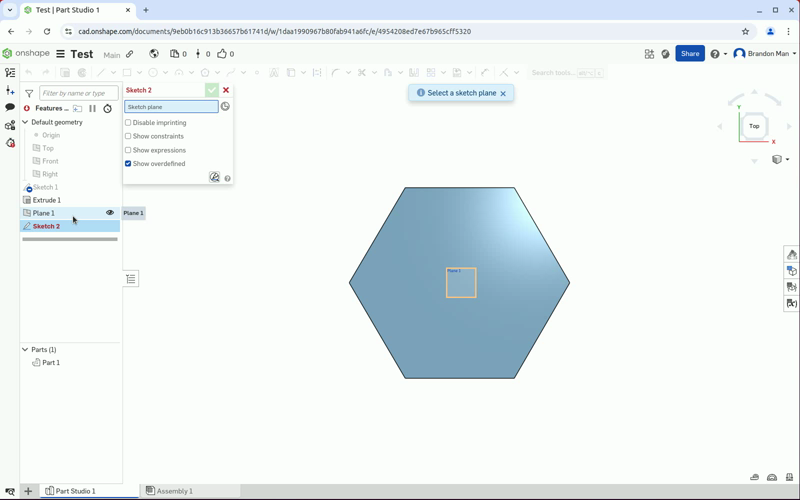
click(73, 215)
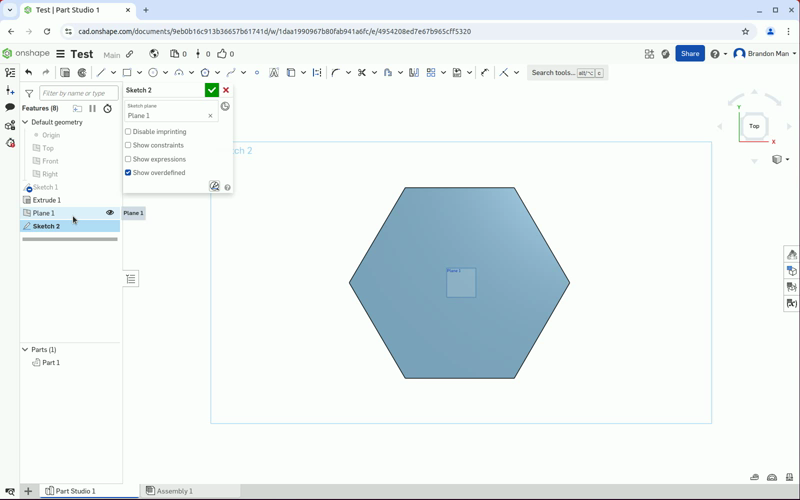
mouse_move(73, 352)
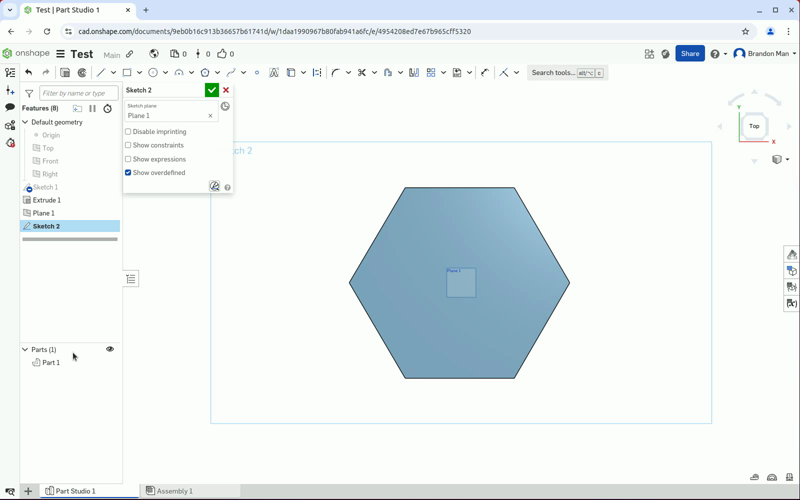
key(y)
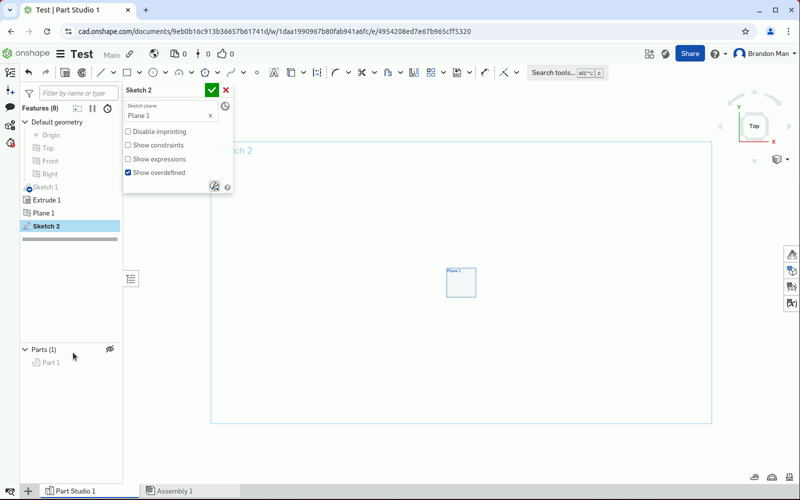
key(c)
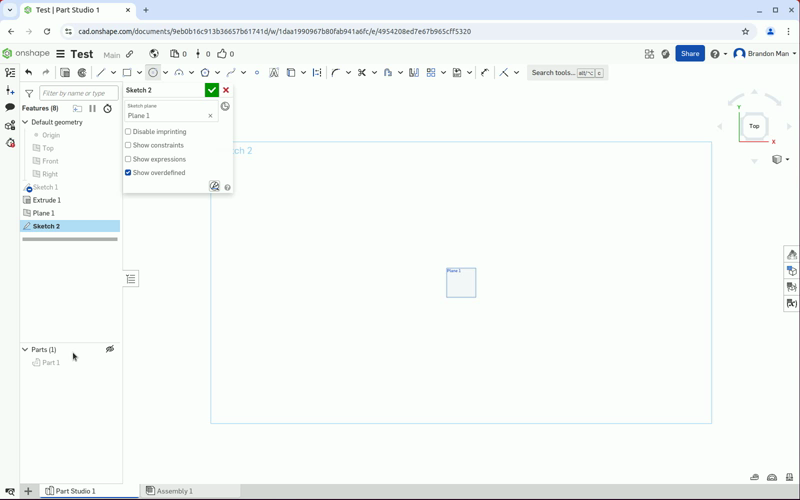
key_down(shift)
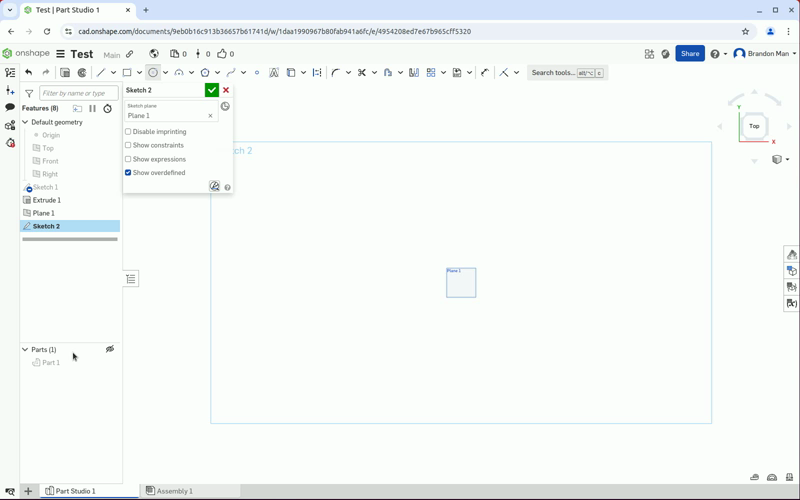
mouse_move(461, 282)
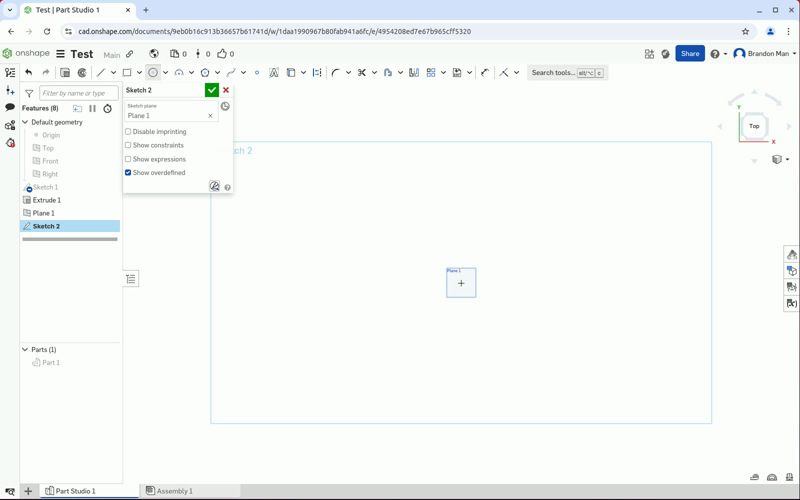
click(461, 282)
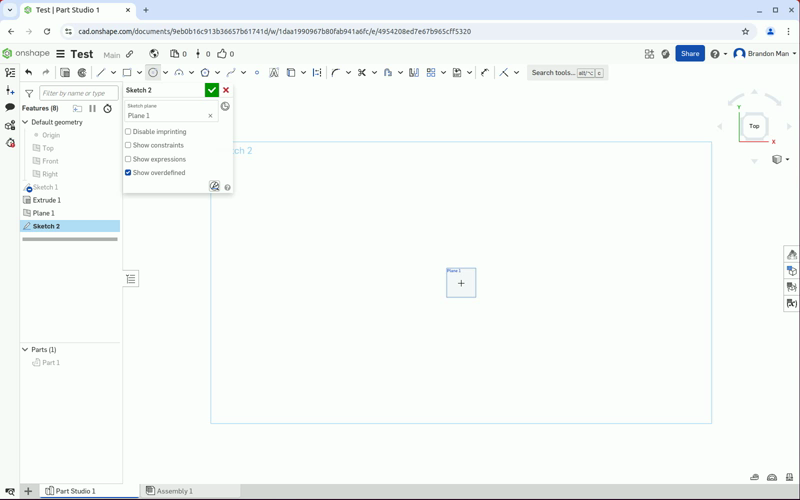
key_up(shift)
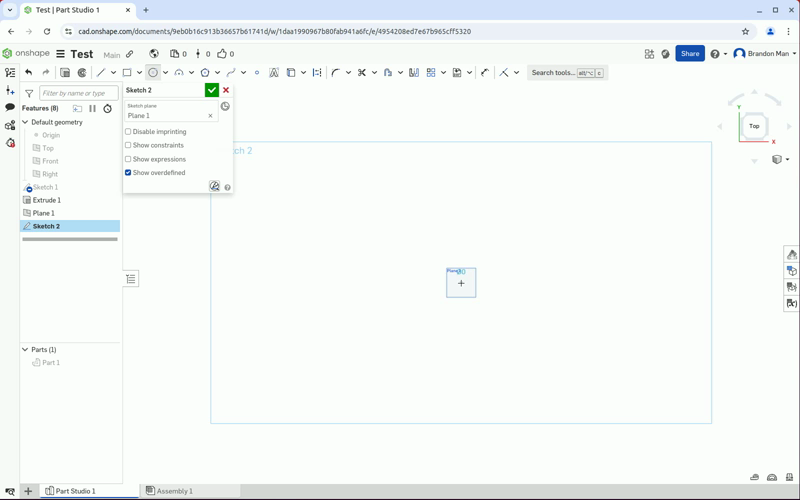
mouse_move(552, 282)
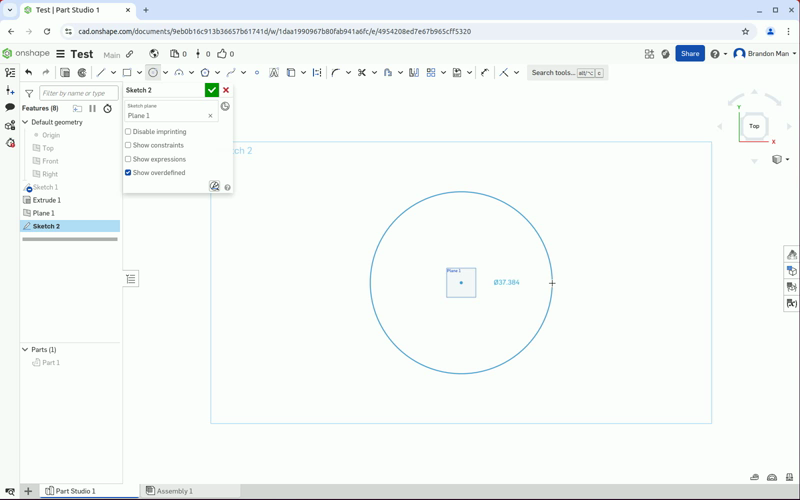
click(552, 282)
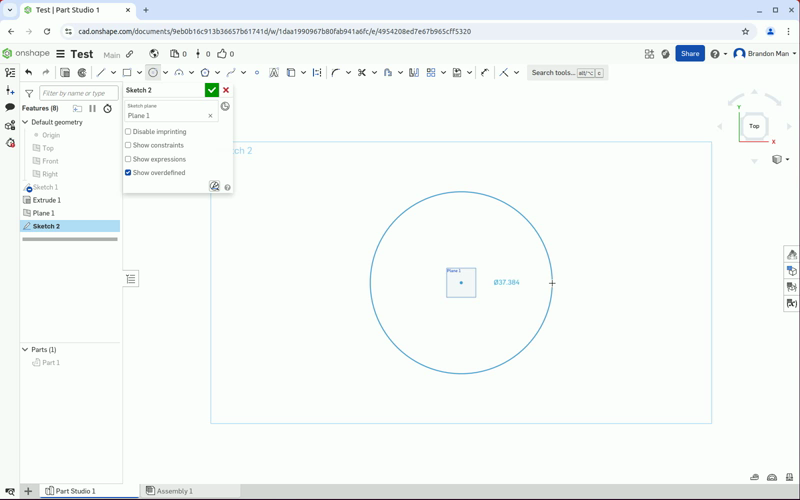
key(esc)
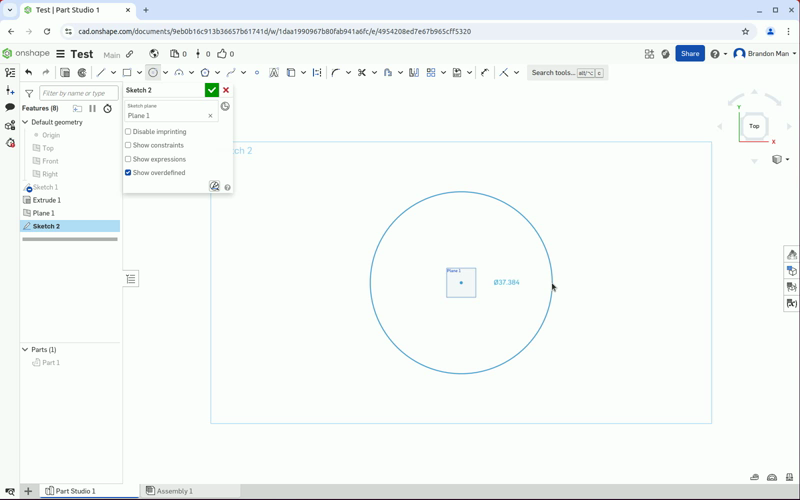
mouse_move(481, 226)
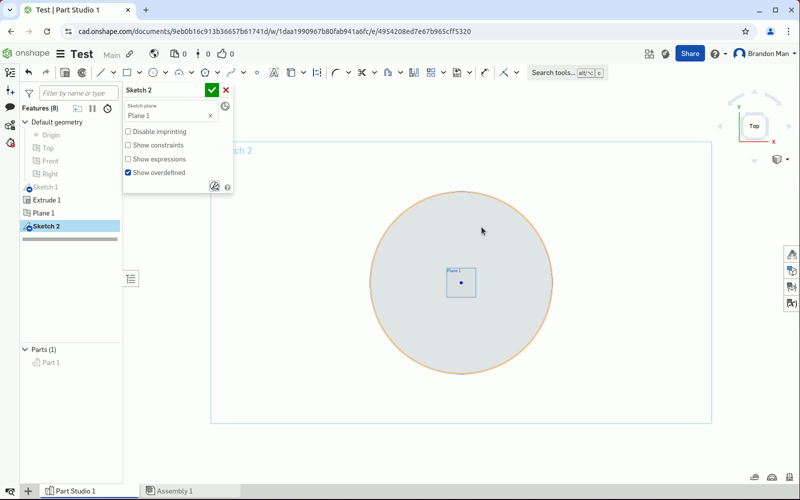
click(481, 226)
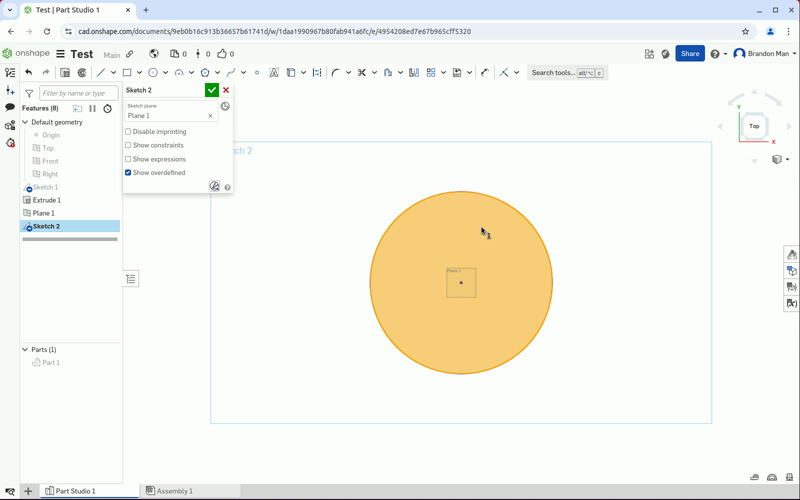
mouse_move(73, 352)
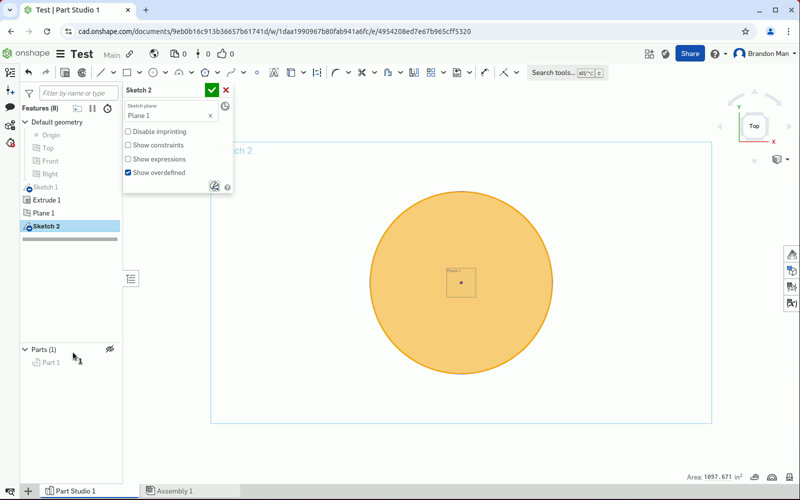
key(shift+y)
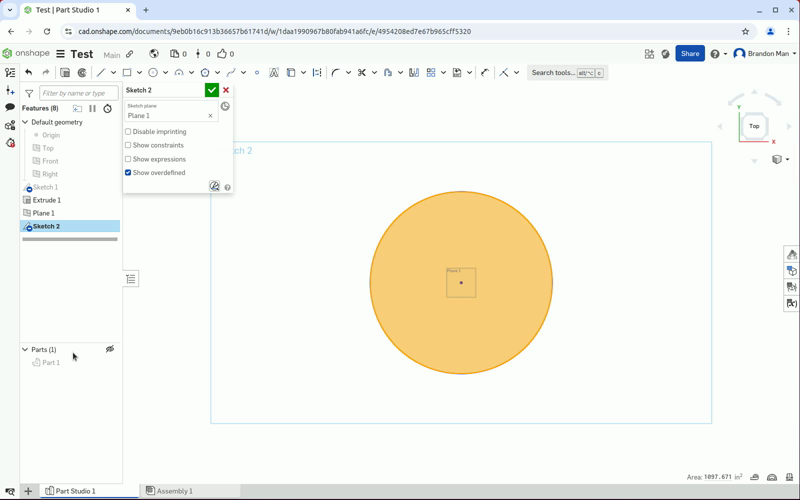
key(shift+e)
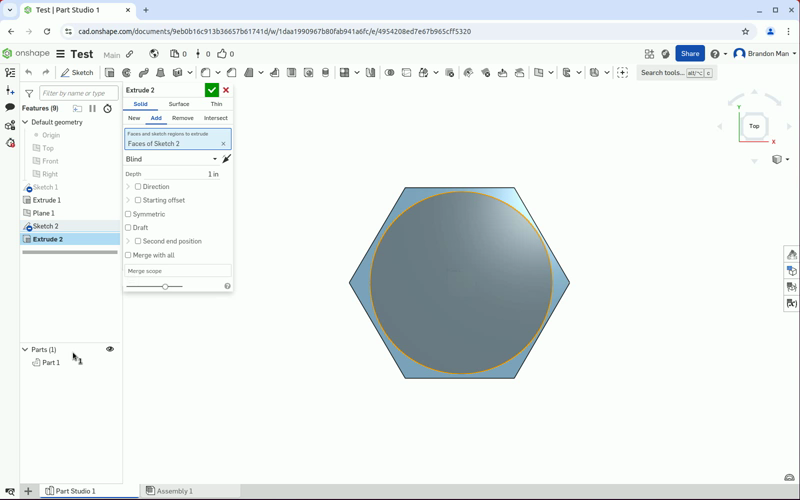
mouse_move(143, 106)
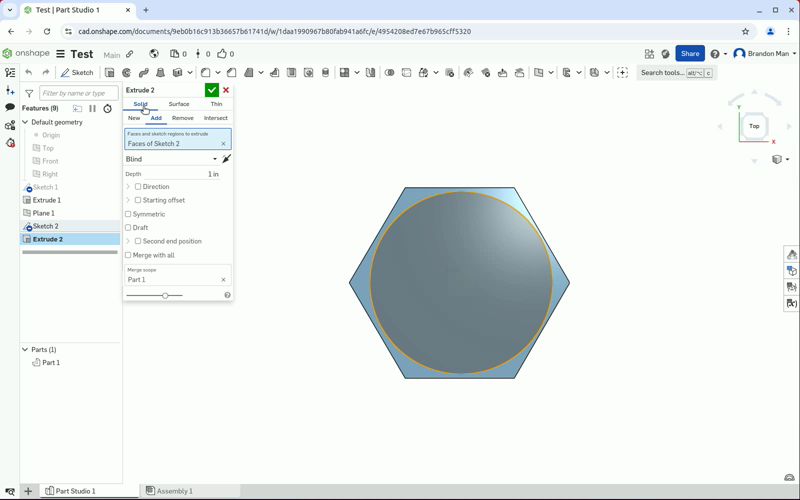
click(143, 106)
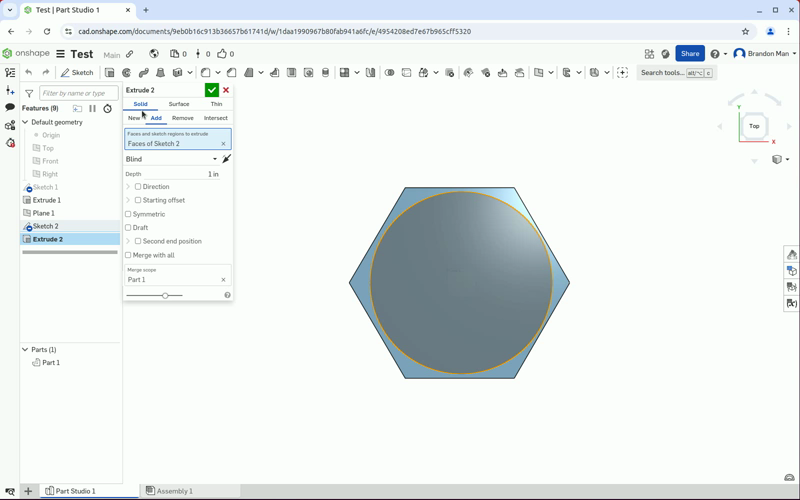
mouse_move(137, 120)
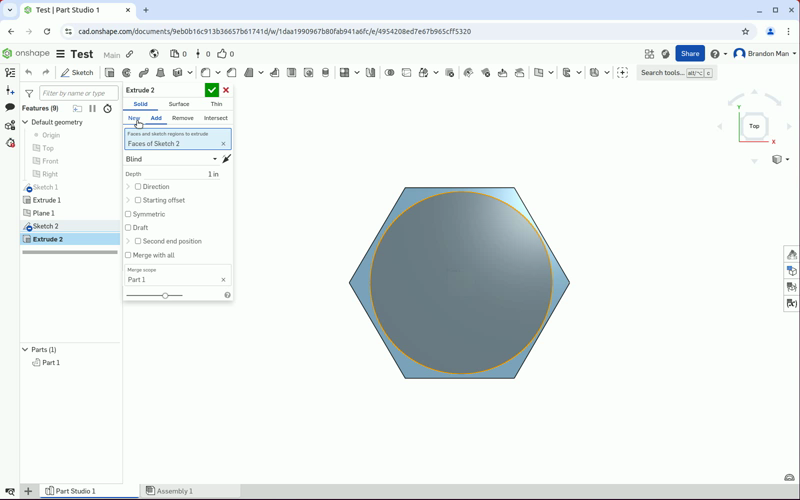
click(137, 120)
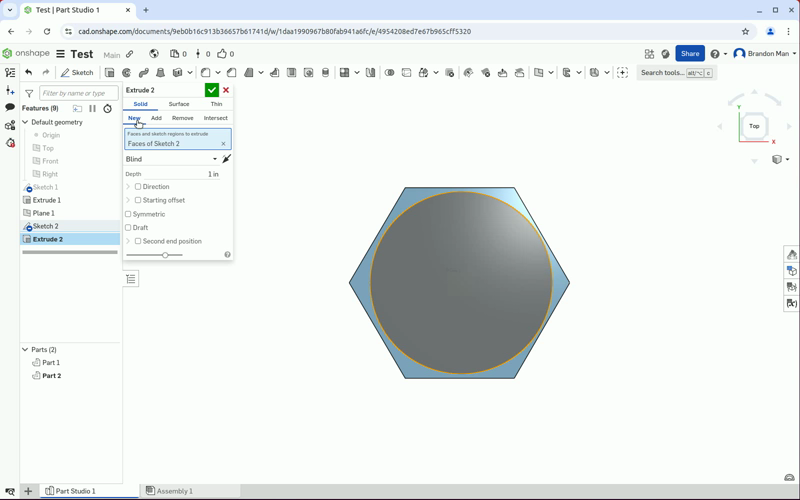
key(tab, 4)
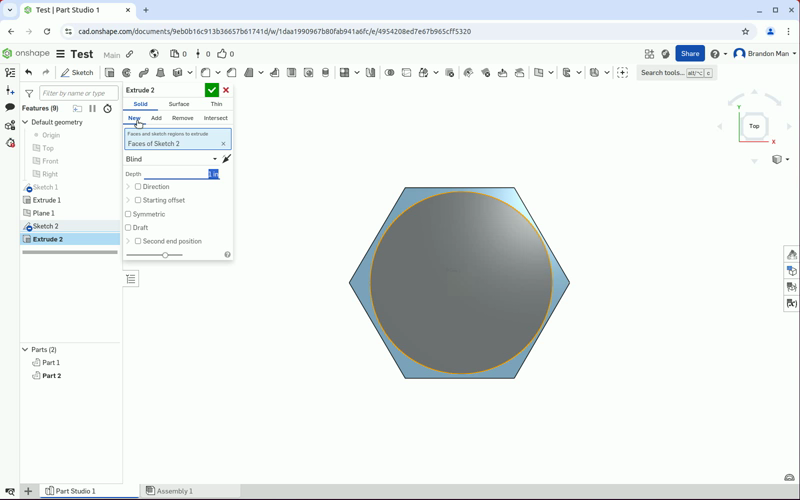
text(7.703)
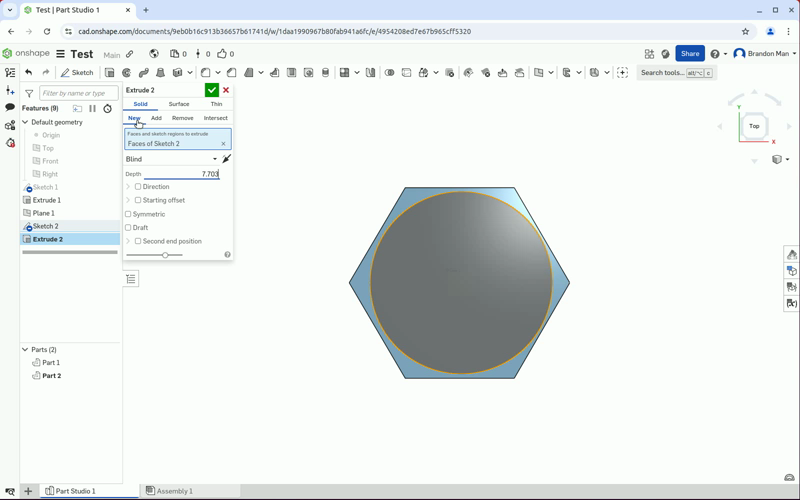
key(enter)
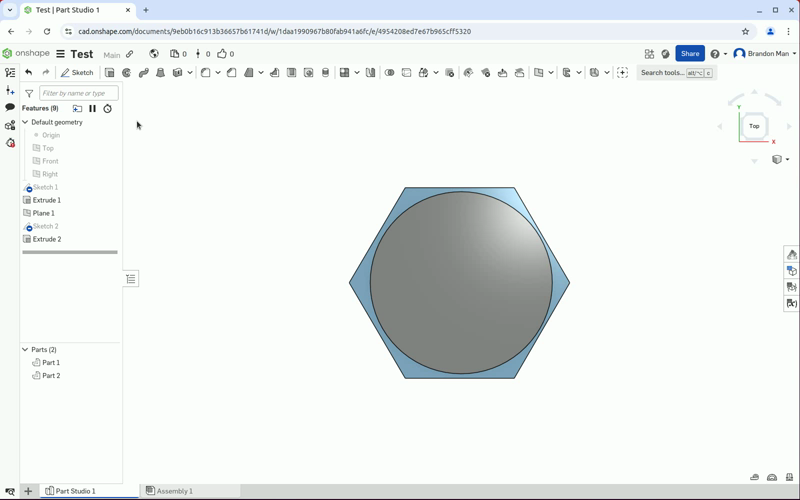
key(shift+h)
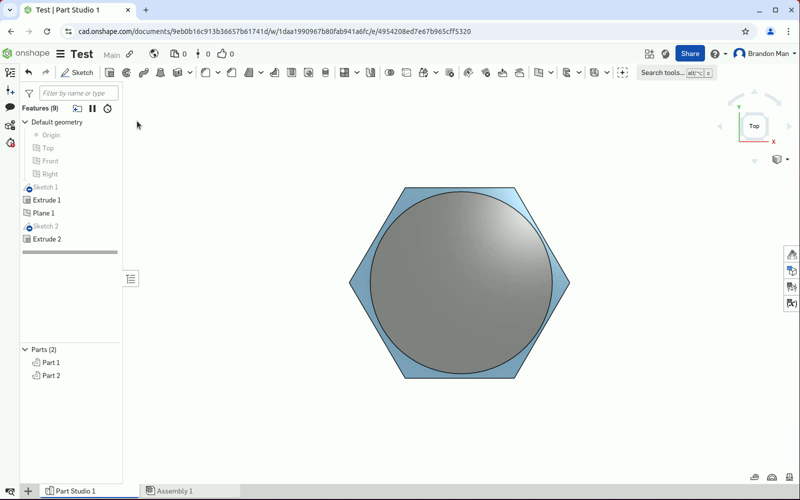
key(shift+h)
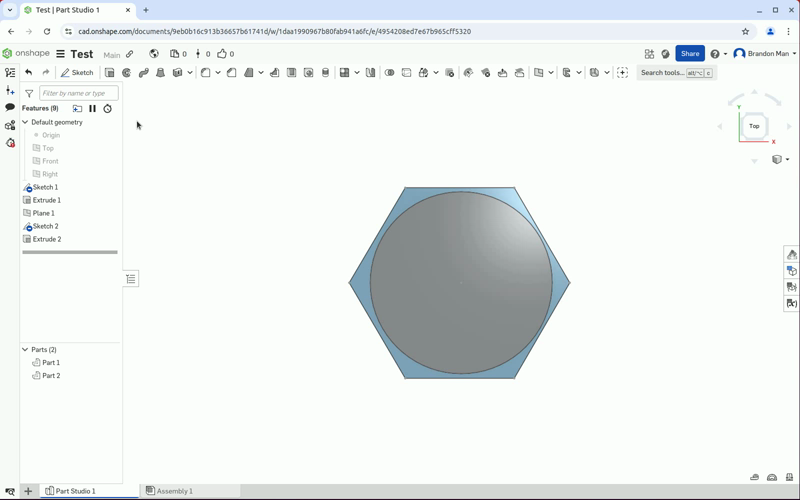
key(shift+7)
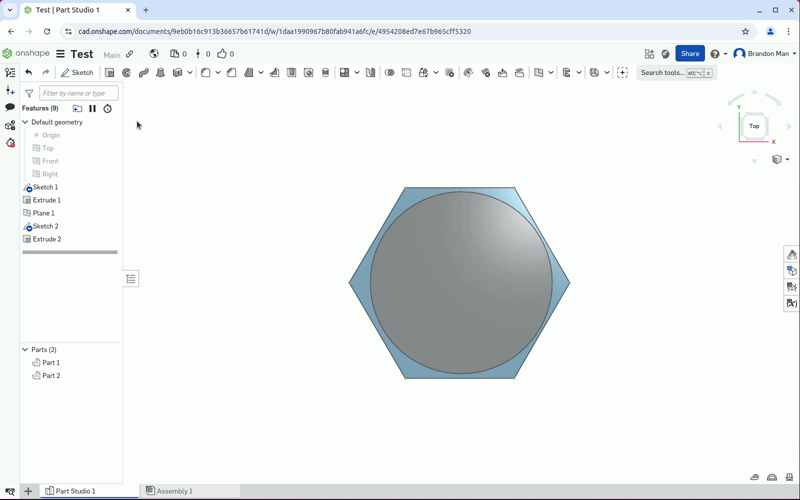
key(up, 3)
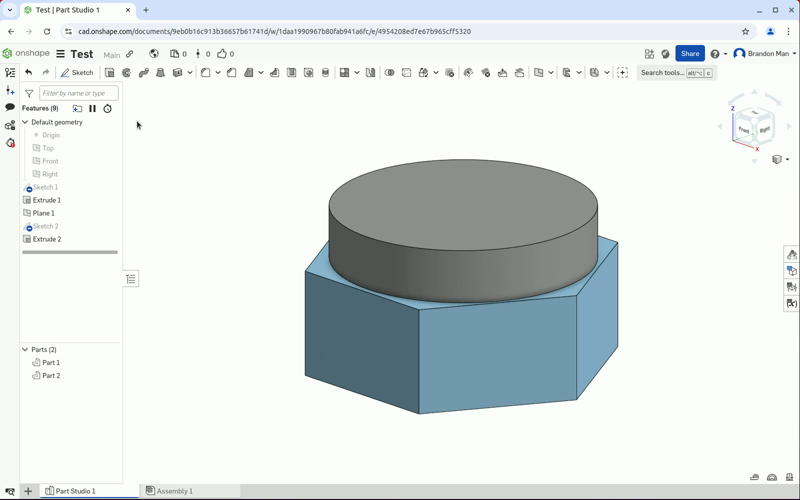
key(left, 3)
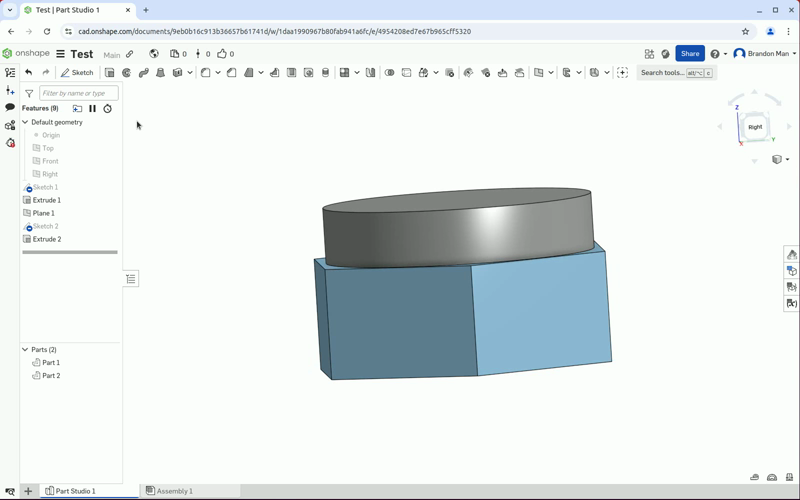
key(right, 3)
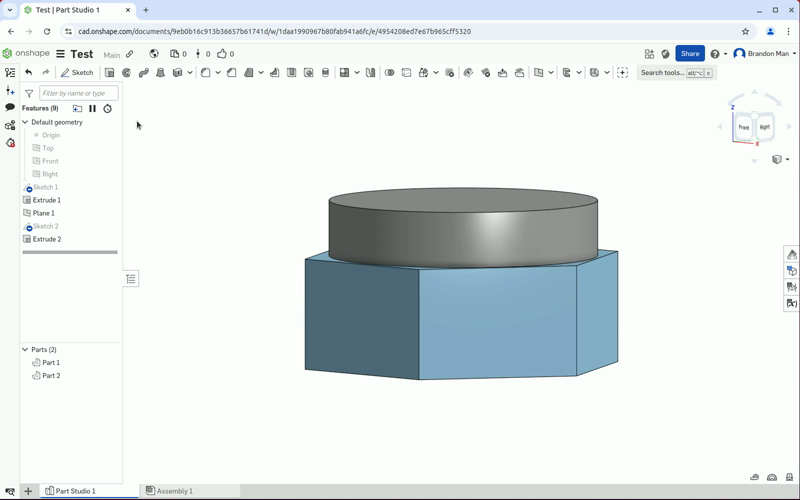
key(down, 3)
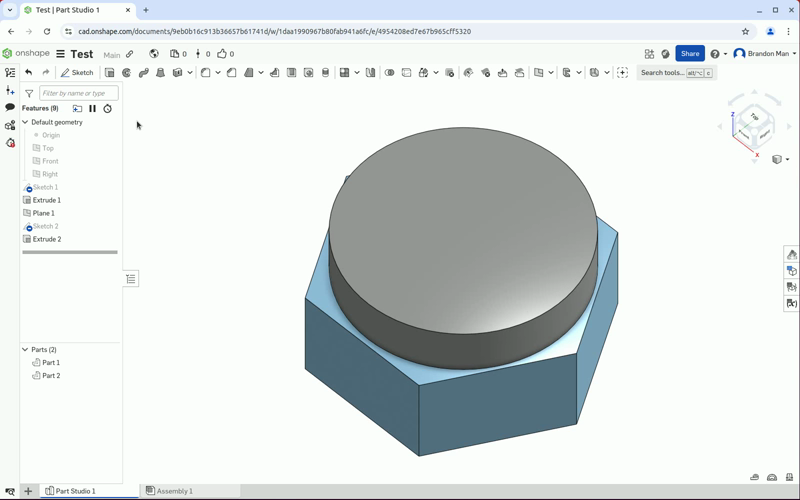
mouse_move(73, 189)
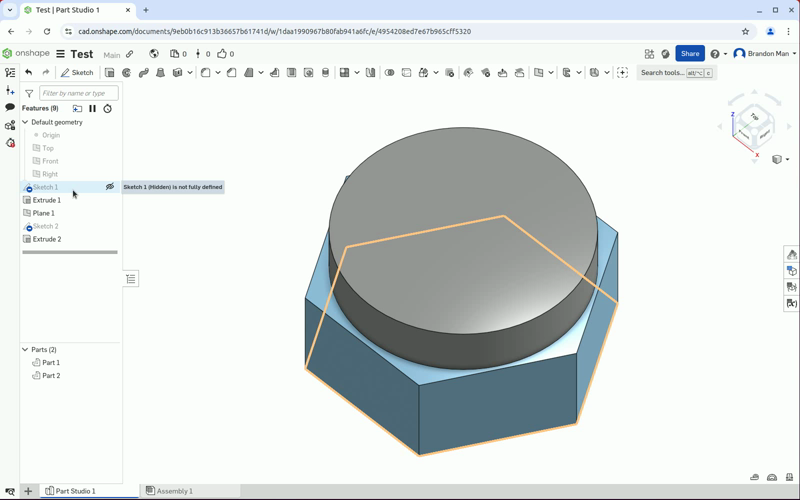
click(73, 189)